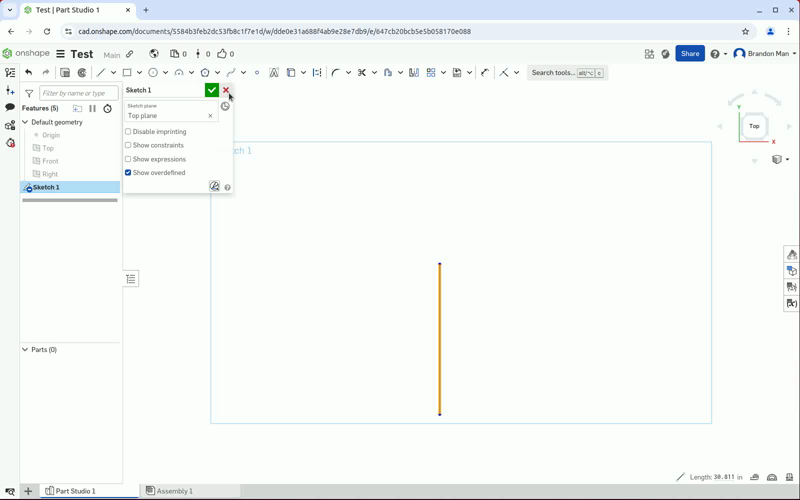
key(shift+h)
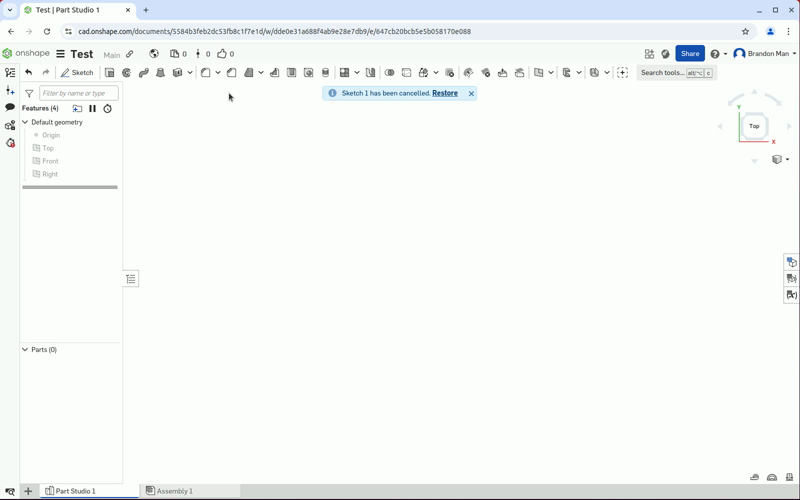
mouse_move(73, 352)
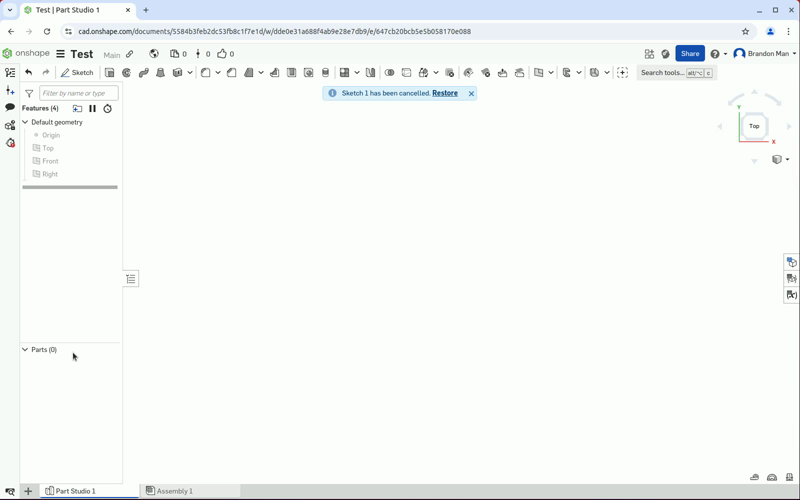
key(y)
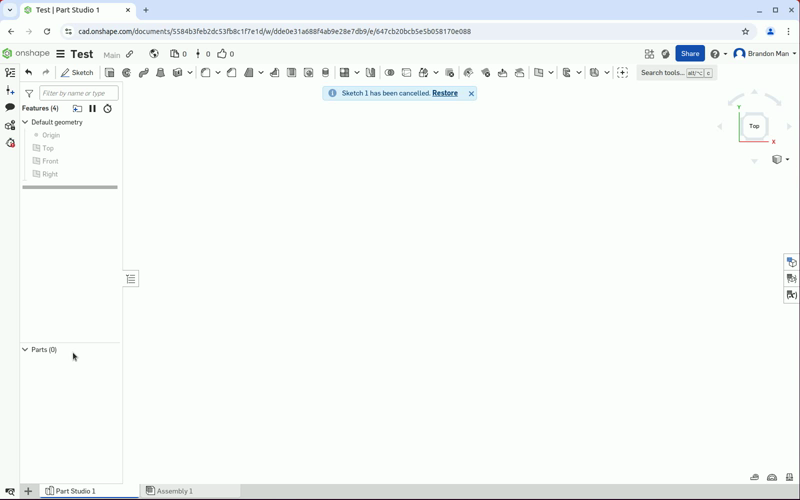
key(shift+p)
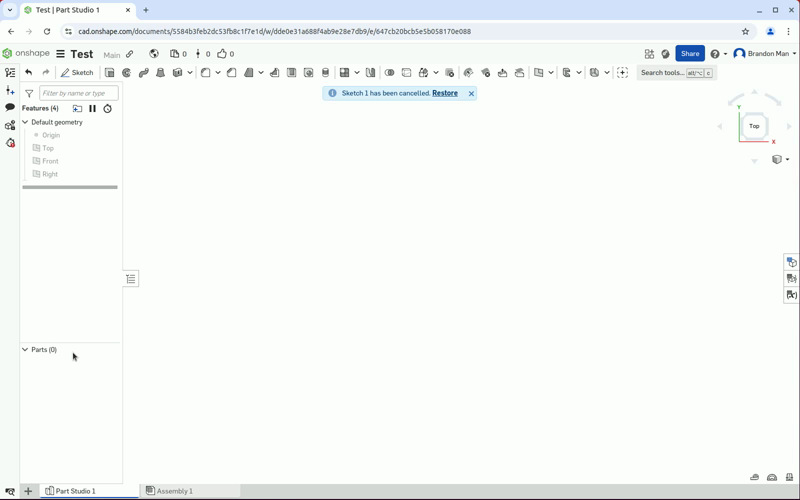
key(space)
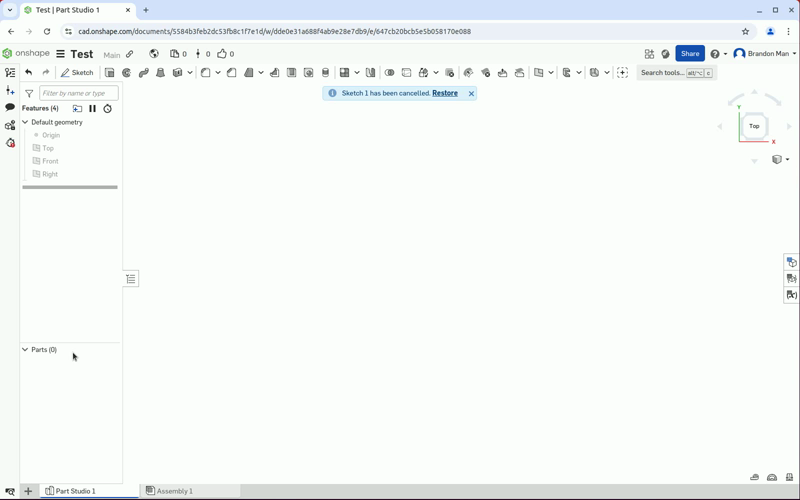
key_down(shift)
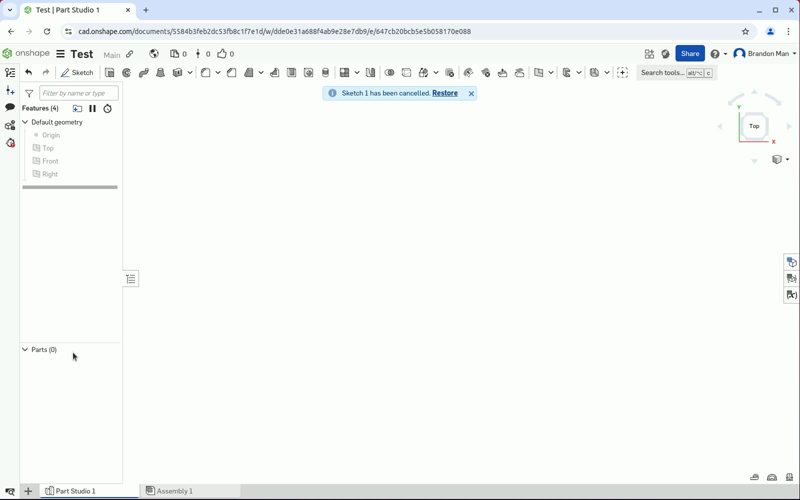
key(up)
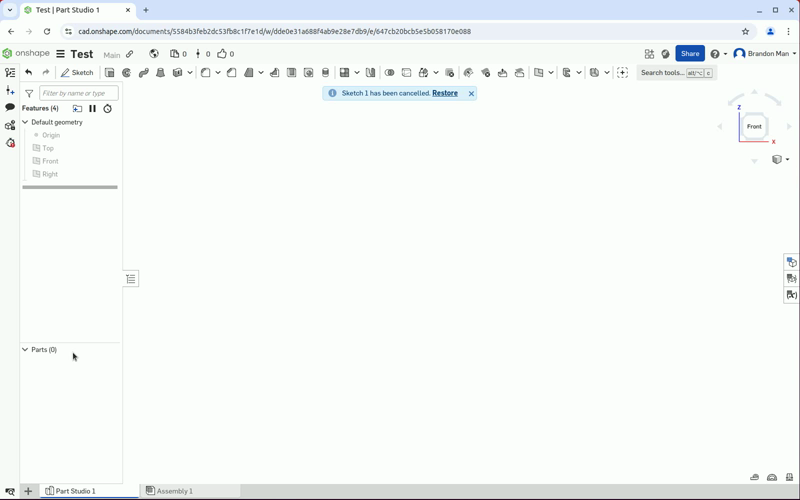
key_up(shift)
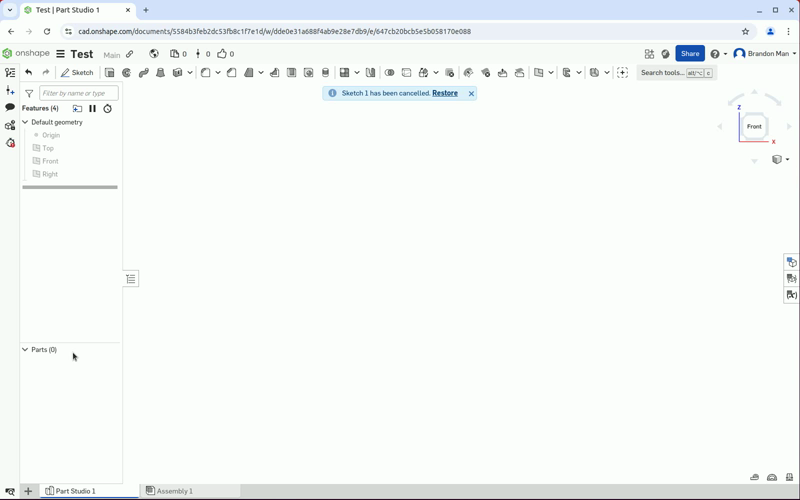
mouse_move(73, 352)
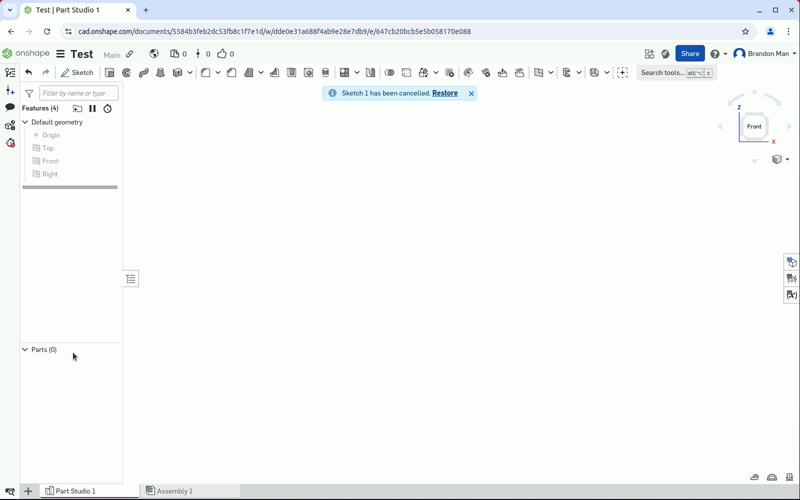
key(shift+y)
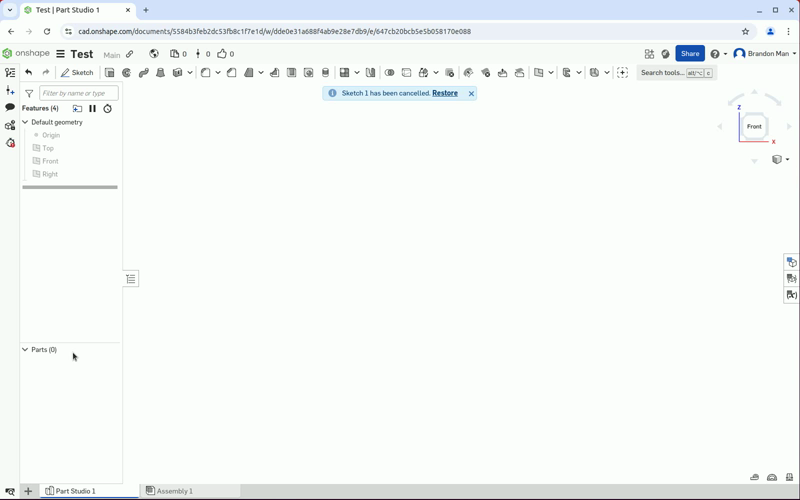
key(shift+s)
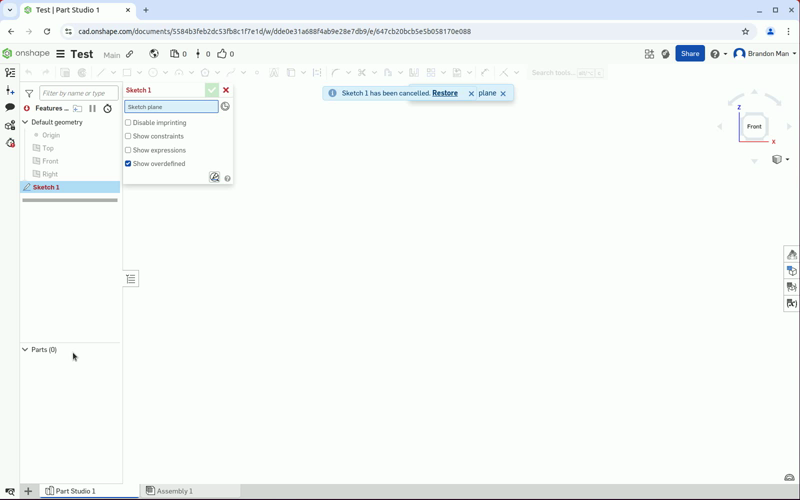
mouse_move(73, 163)
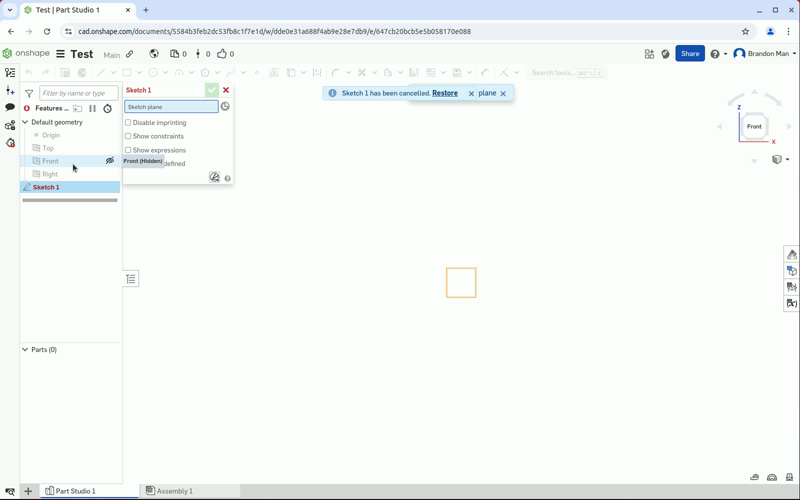
click(73, 163)
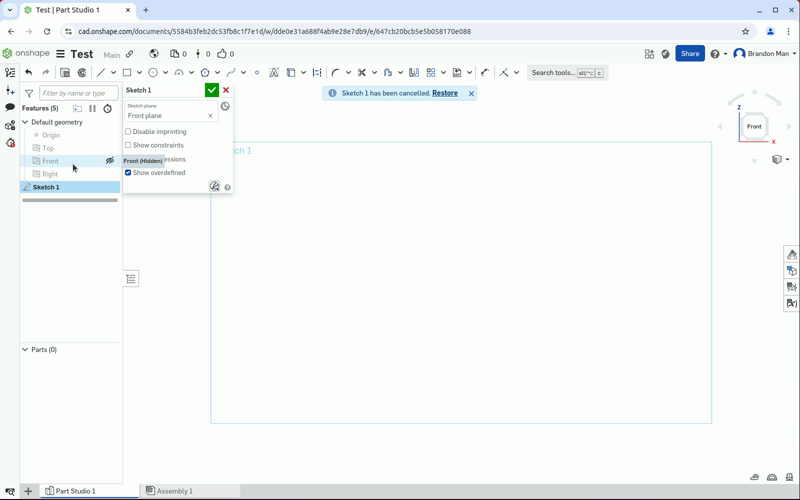
mouse_move(73, 352)
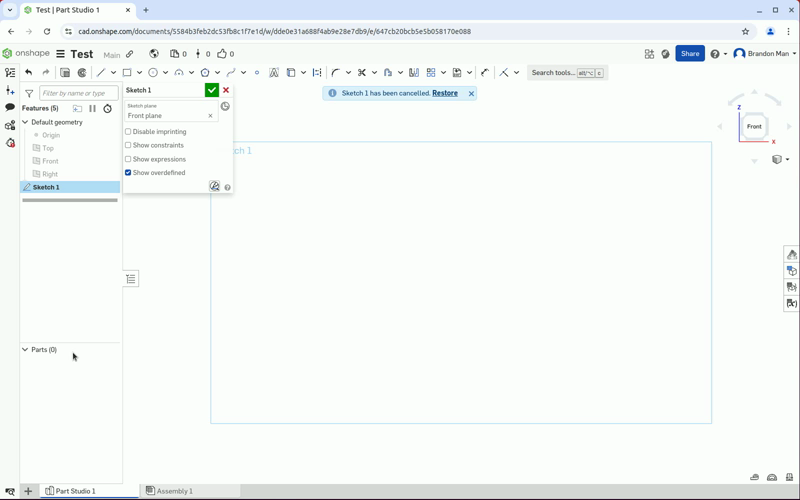
key(y)
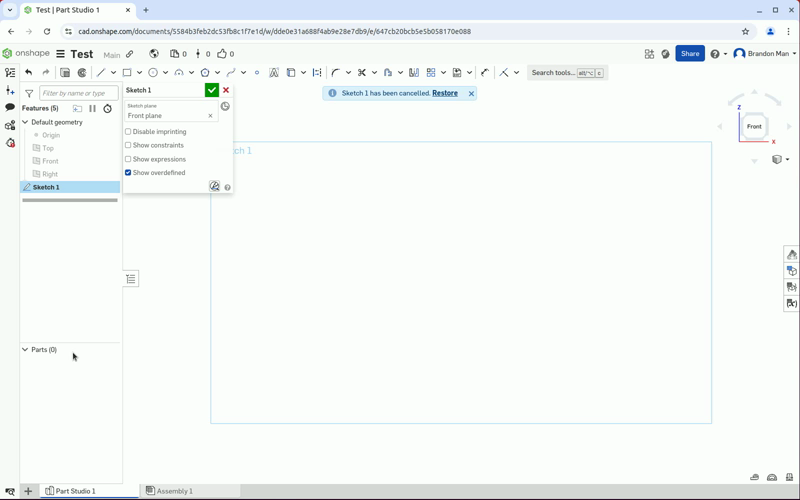
key(l)
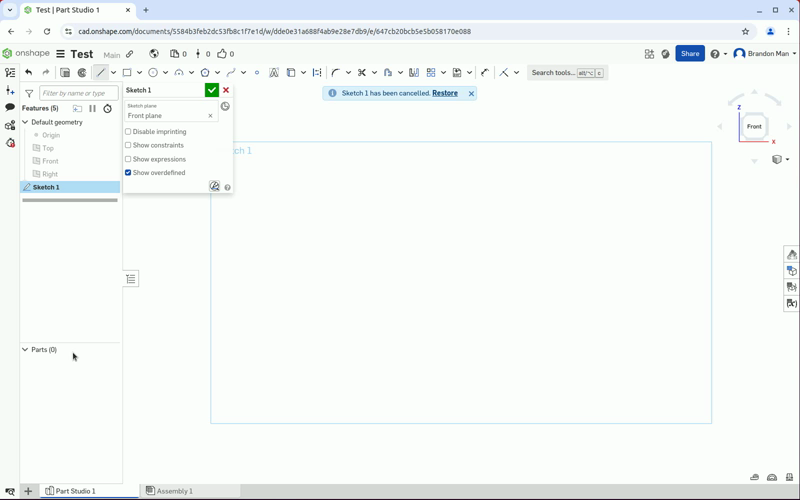
key_down(shift)
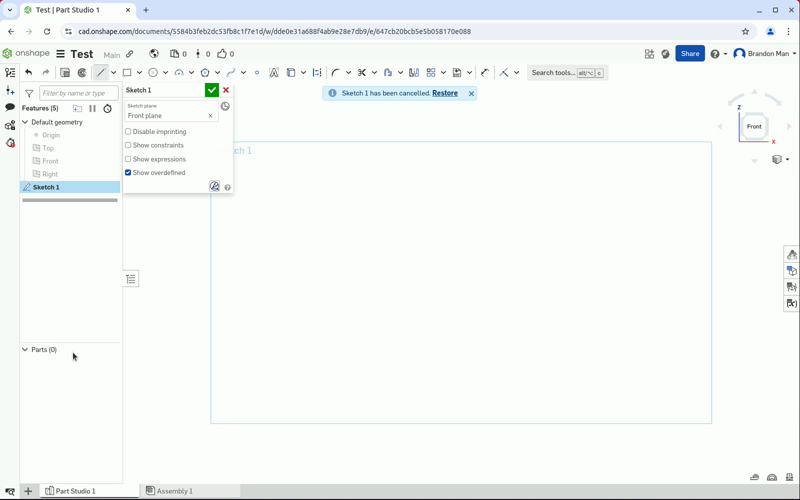
mouse_move(460, 395)
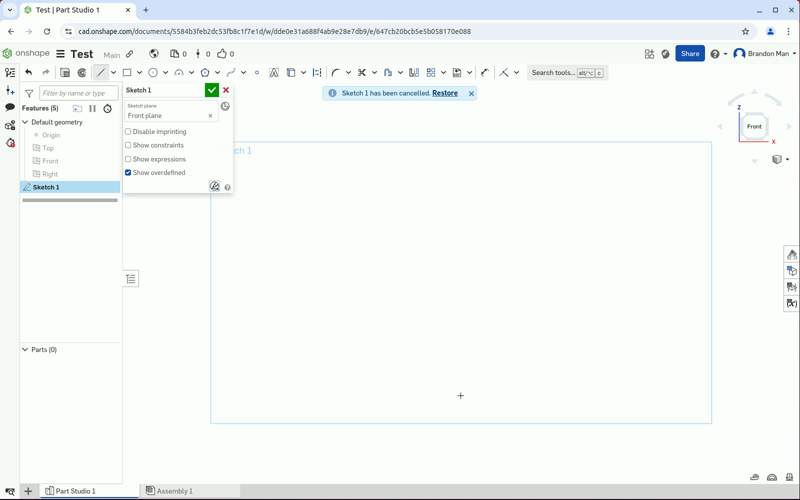
click(460, 395)
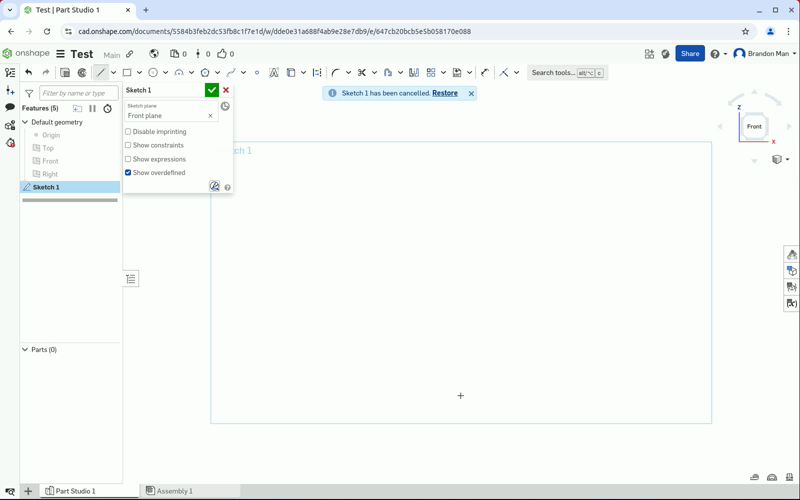
key_up(shift)
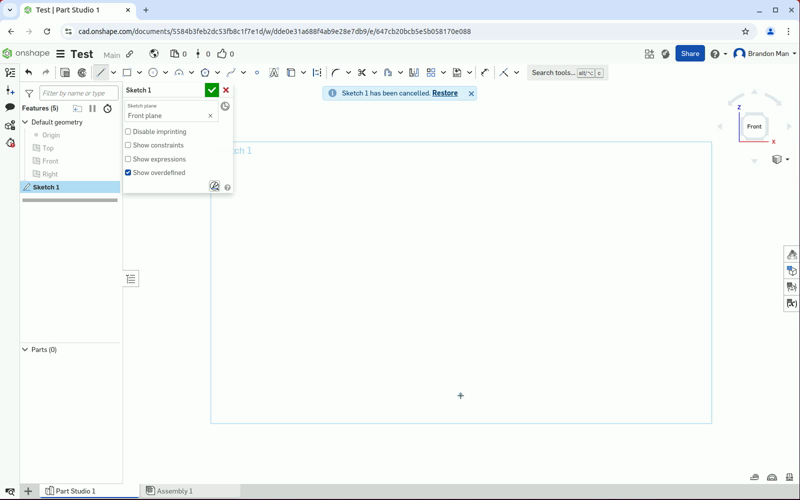
key_down(shift)
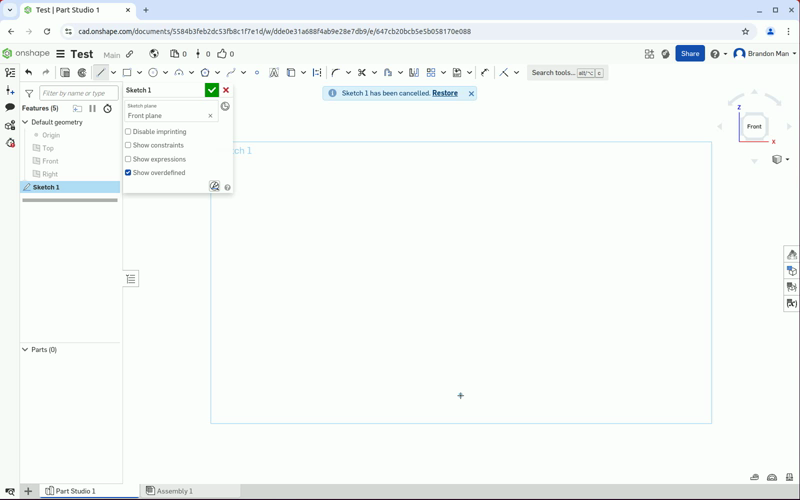
mouse_move(573, 395)
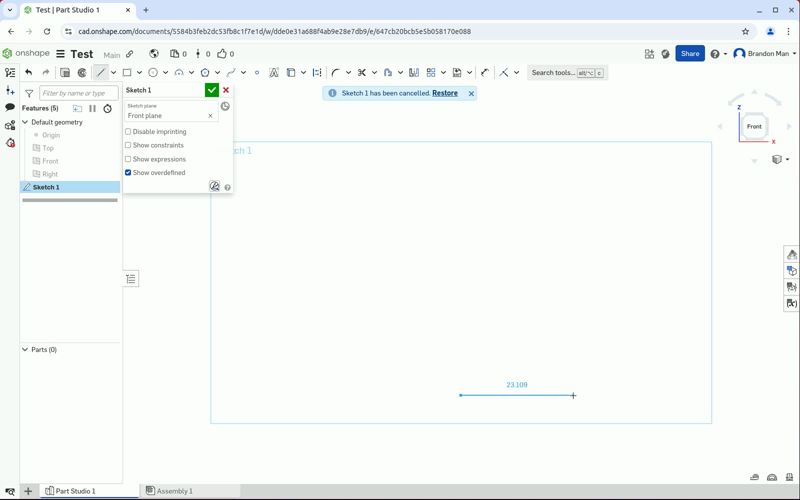
click(573, 395)
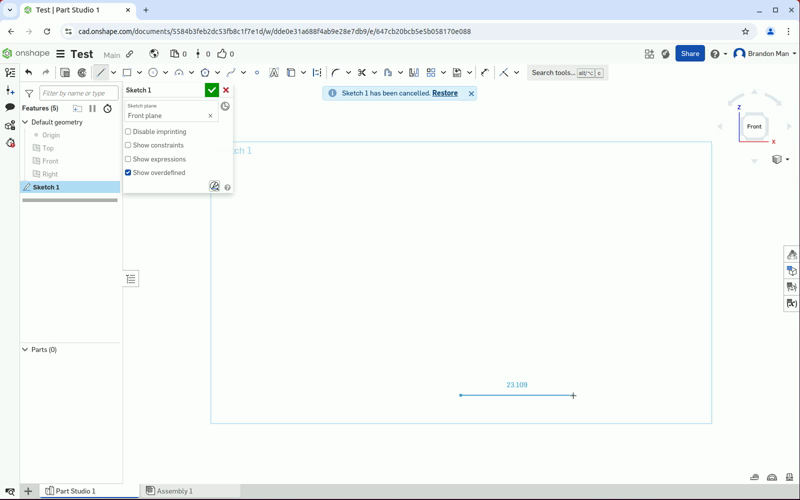
key_up(shift)
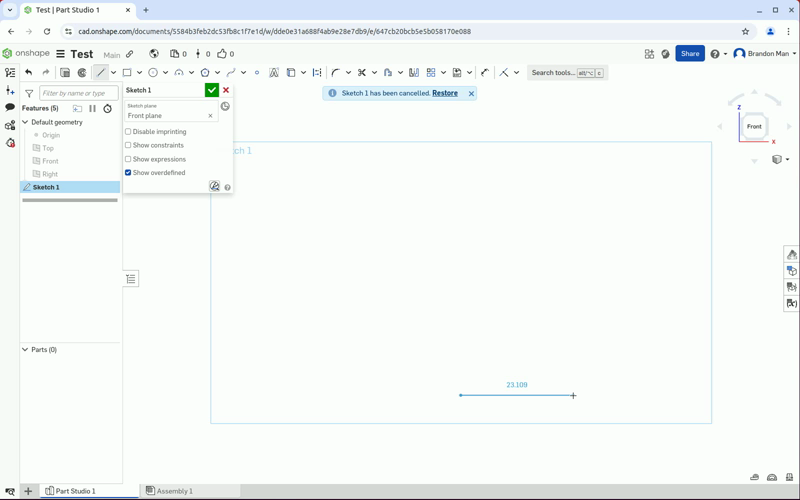
key_down(shift)
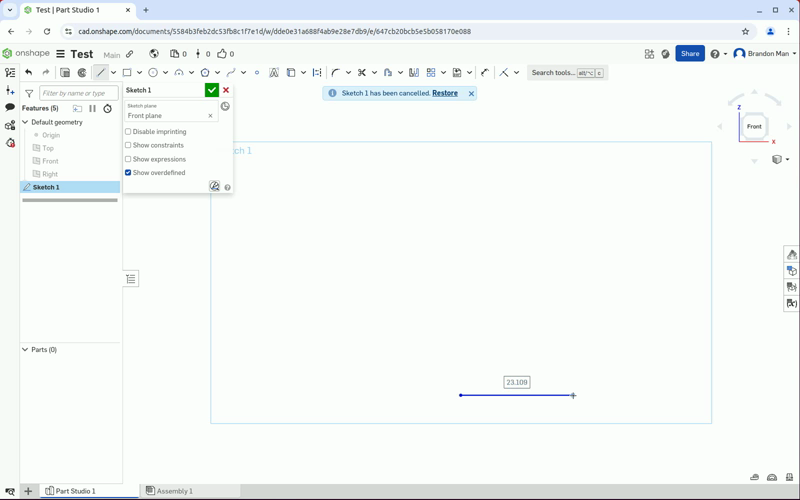
mouse_move(573, 282)
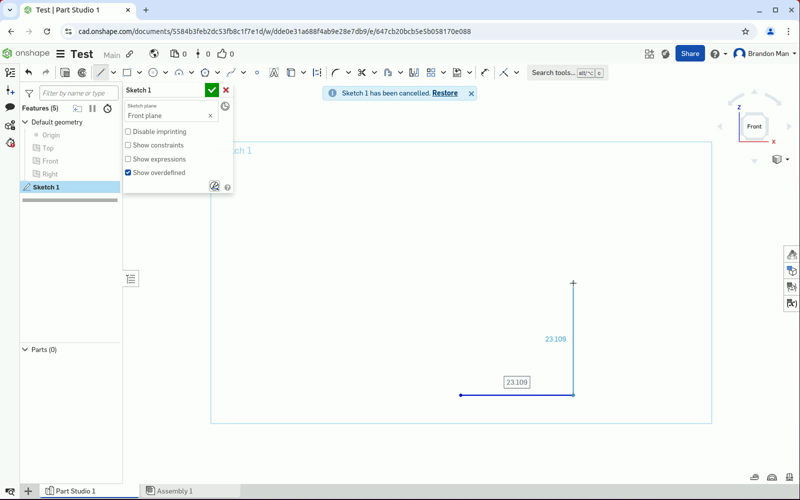
click(573, 282)
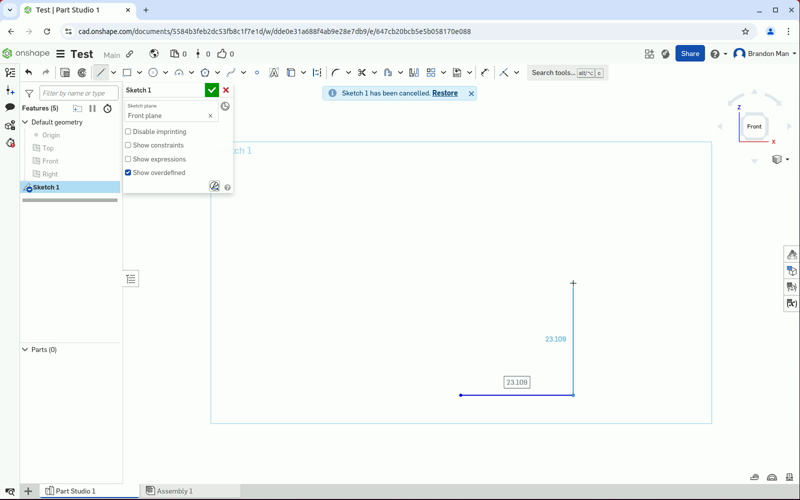
key_up(shift)
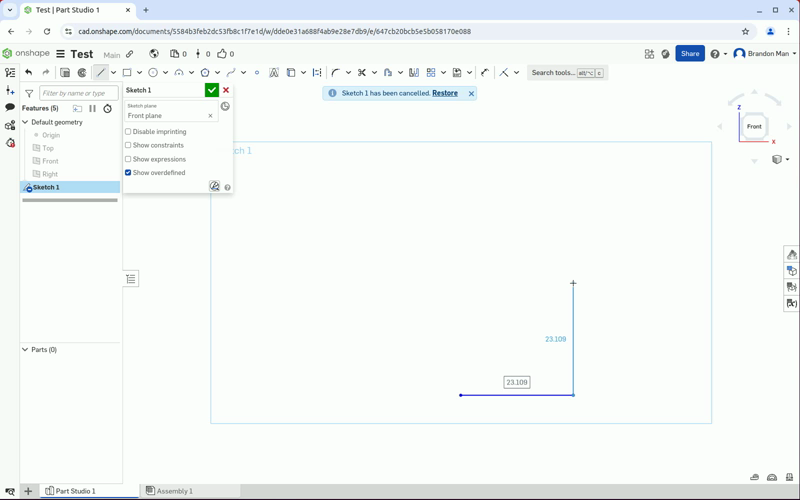
key_down(shift)
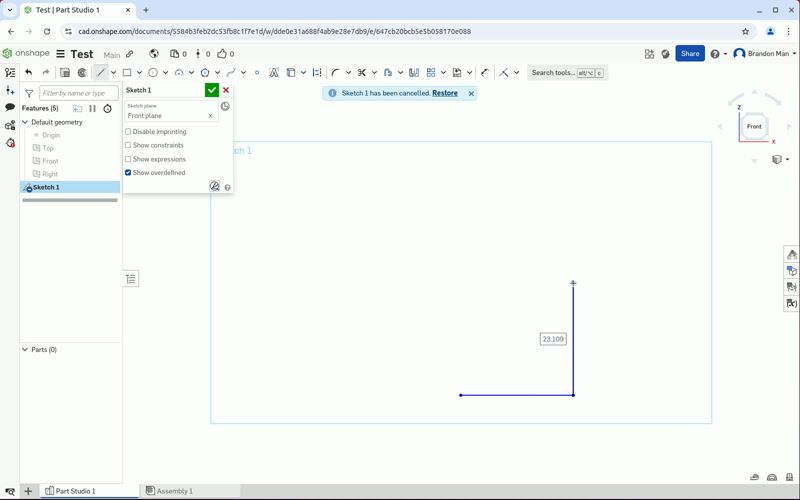
mouse_move(460, 282)
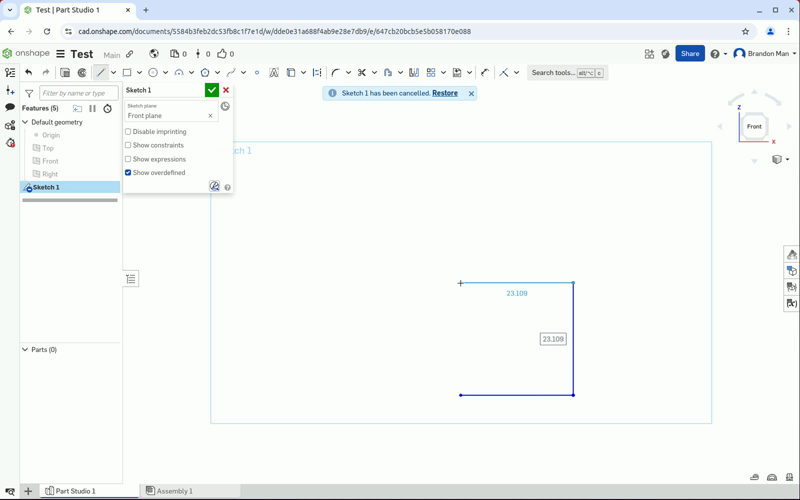
click(460, 282)
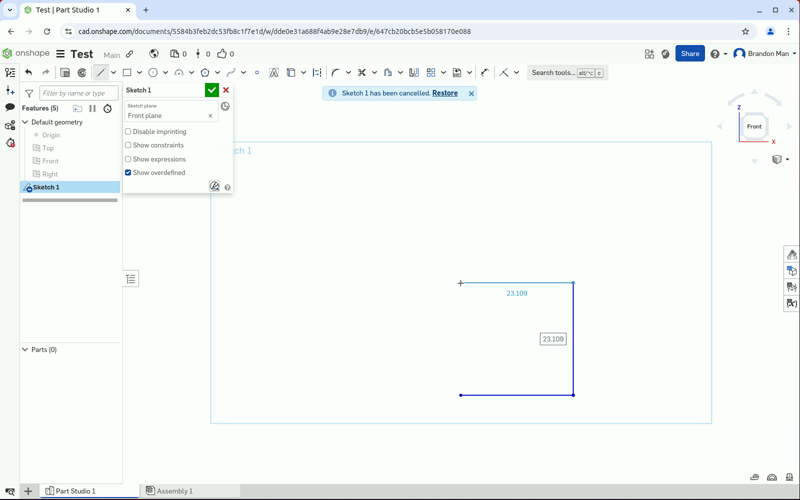
key_up(shift)
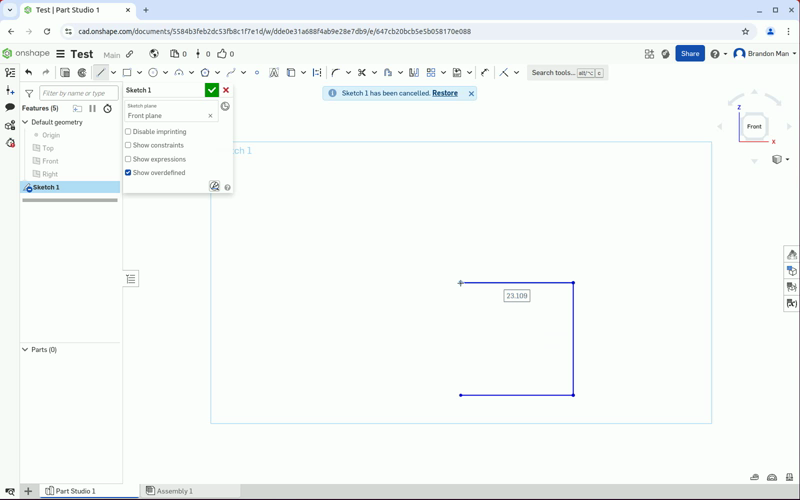
key_down(shift)
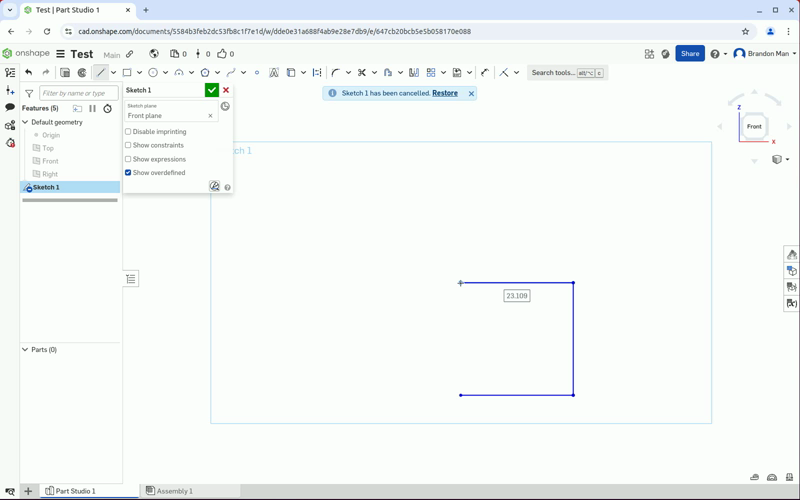
mouse_move(460, 395)
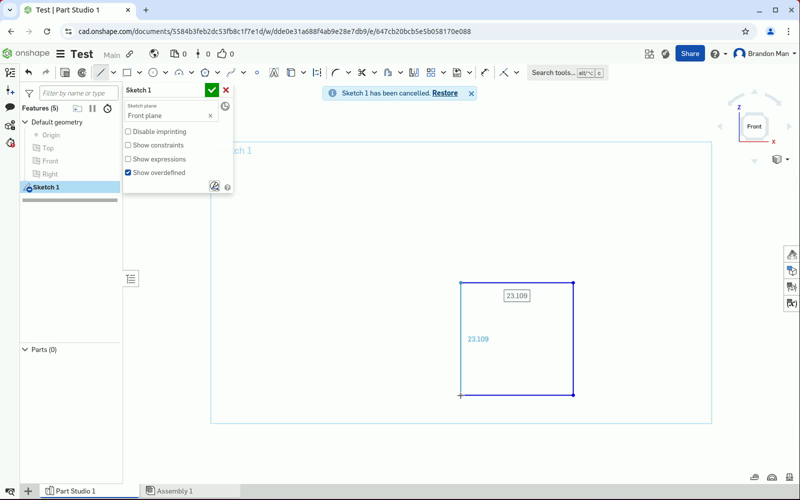
key_up(shift)
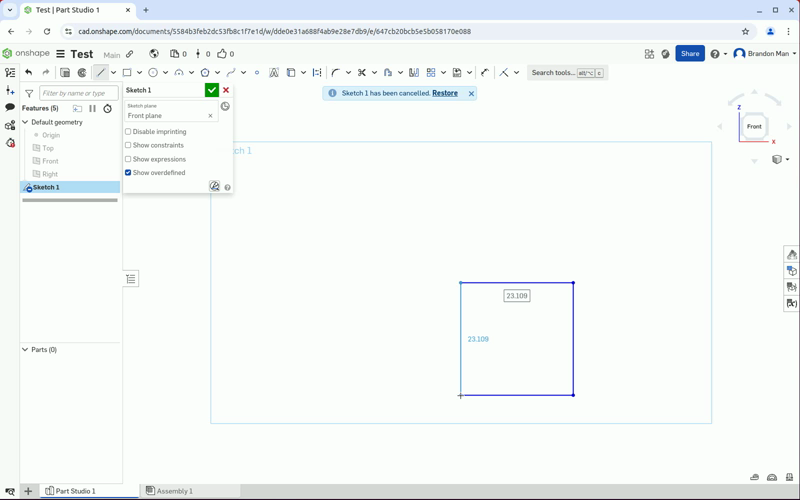
click(460, 395)
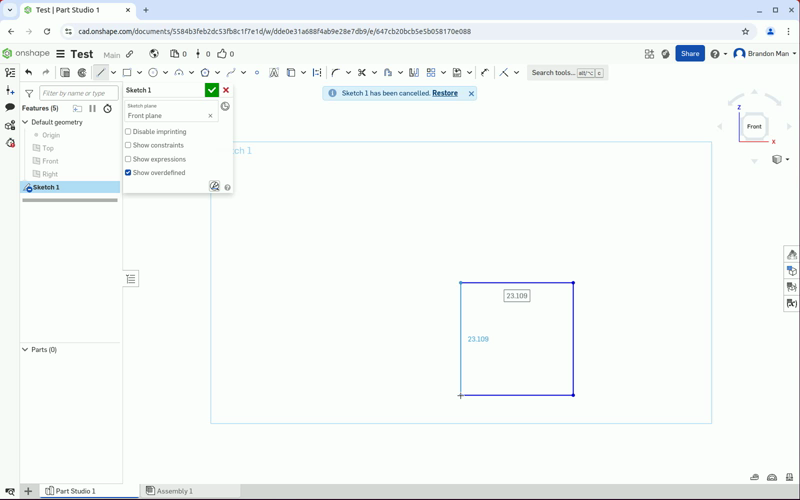
key(esc)
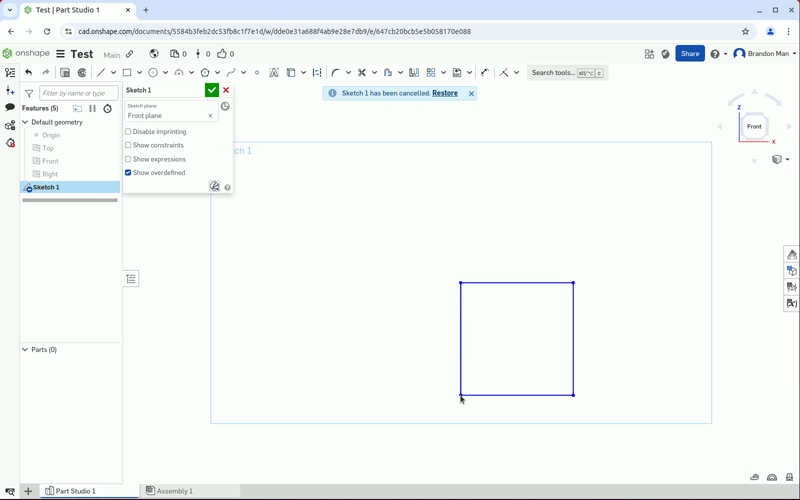
mouse_move(525, 298)
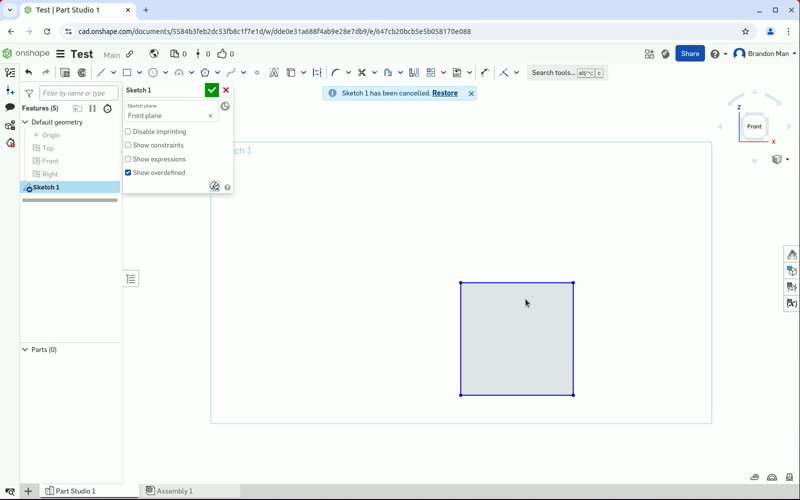
click(525, 298)
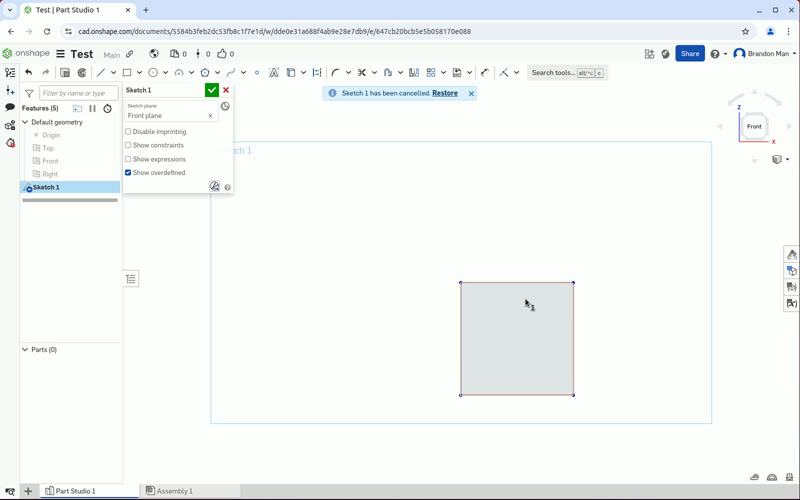
mouse_move(73, 352)
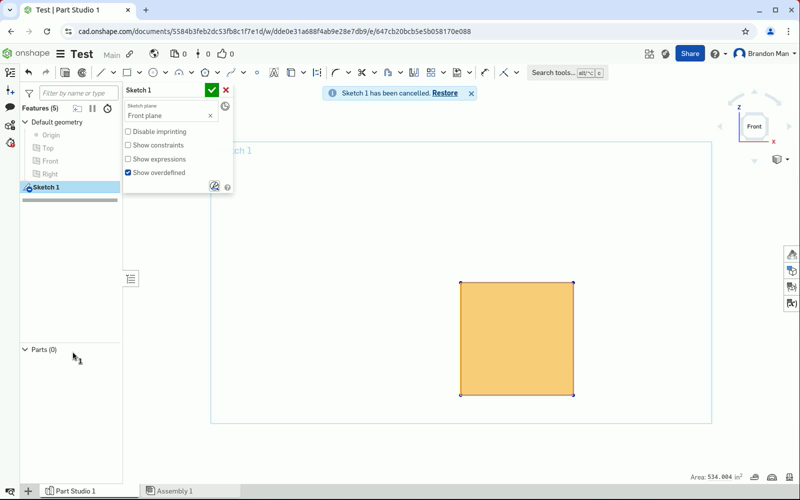
key(shift+y)
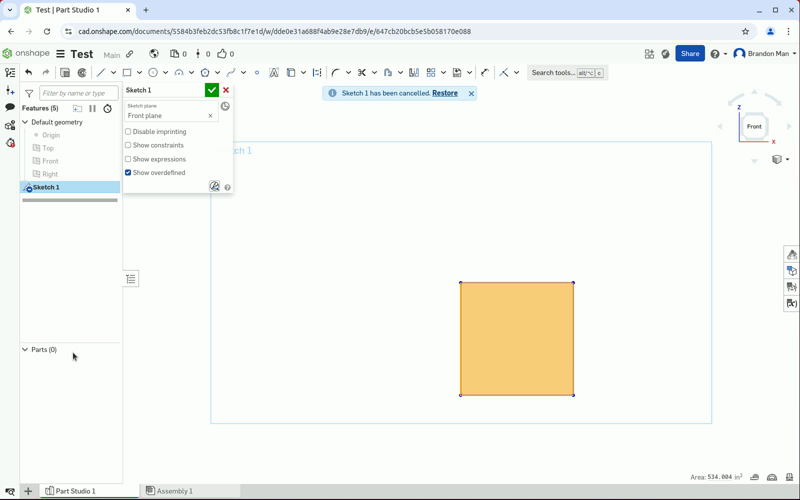
key(shift+e)
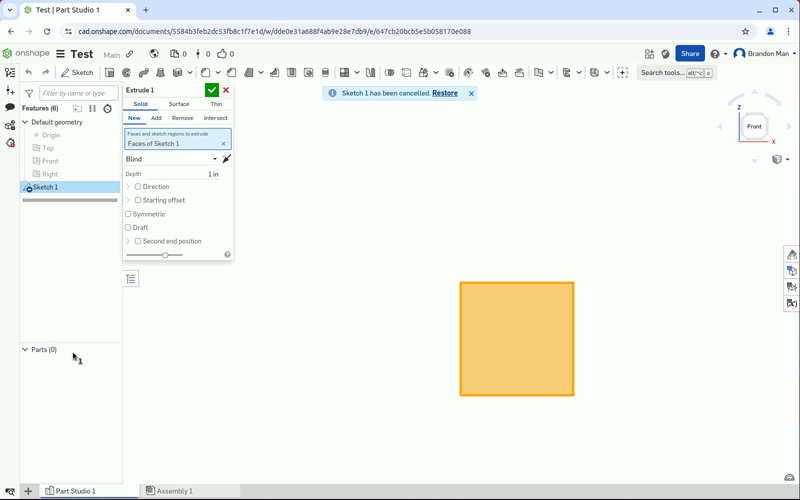
mouse_move(143, 106)
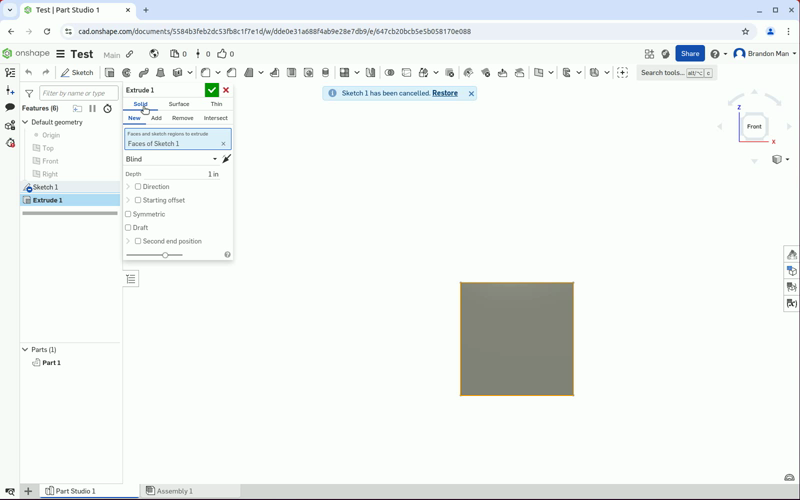
click(143, 106)
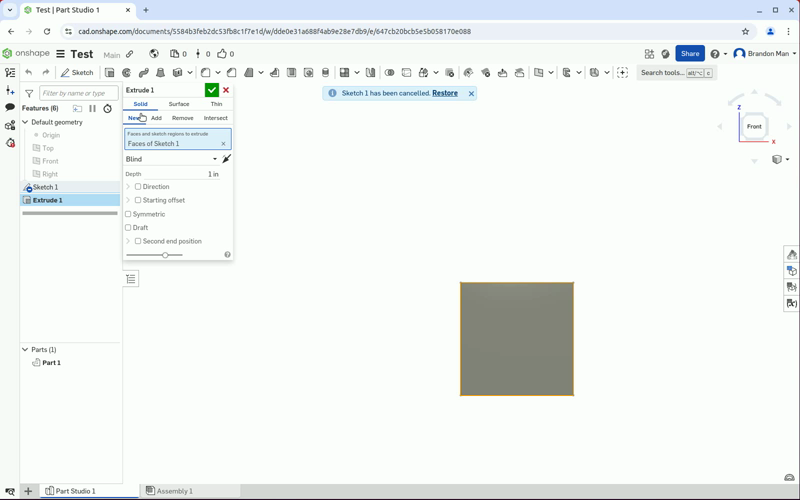
mouse_move(137, 120)
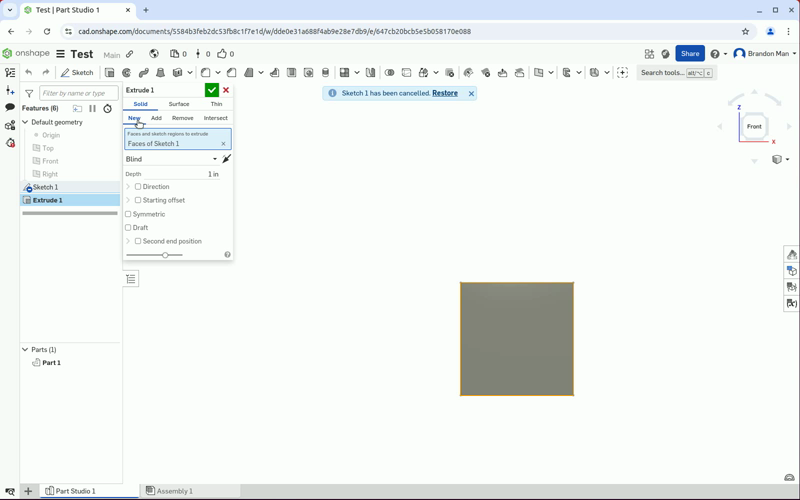
click(137, 120)
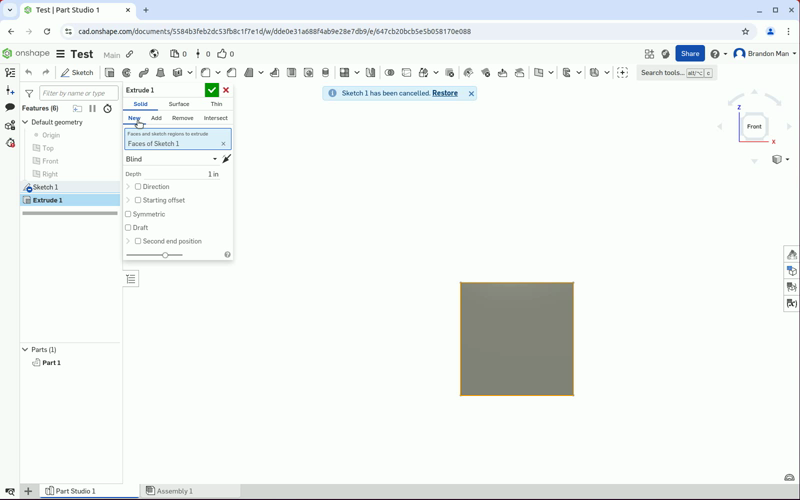
key(tab, 4)
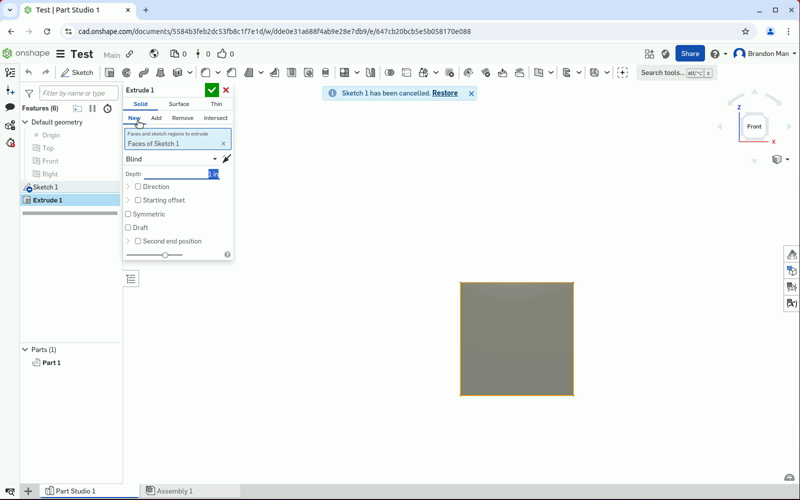
text(0.963)
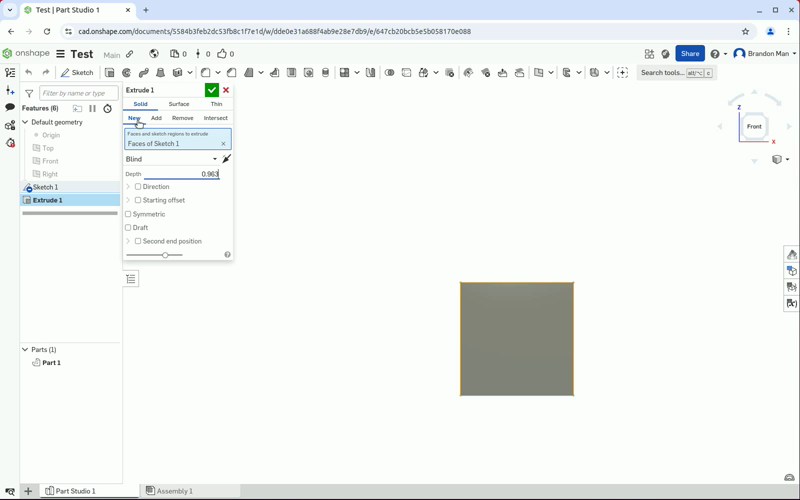
key(enter)
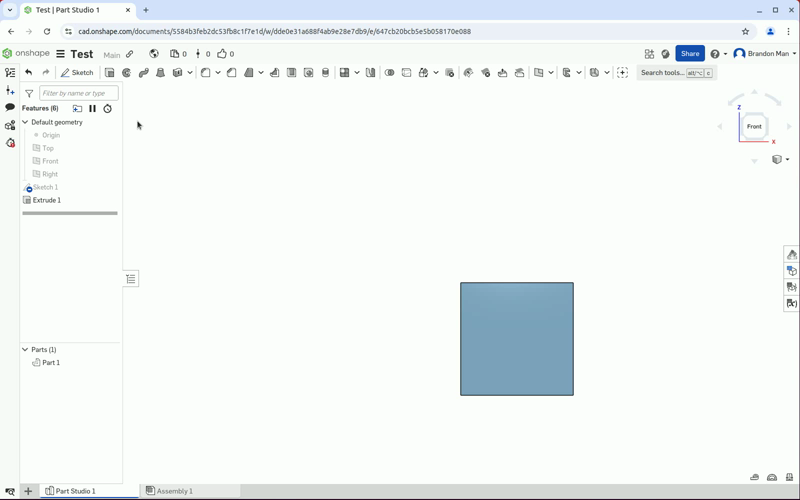
key(shift+h)
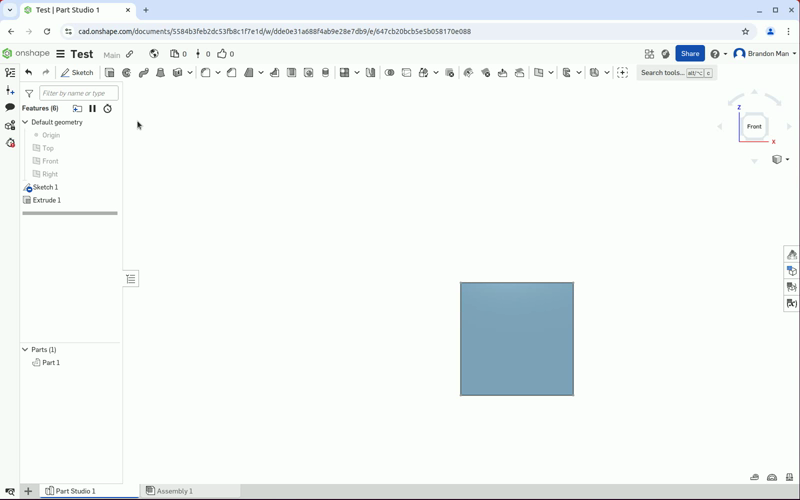
key(shift+h)
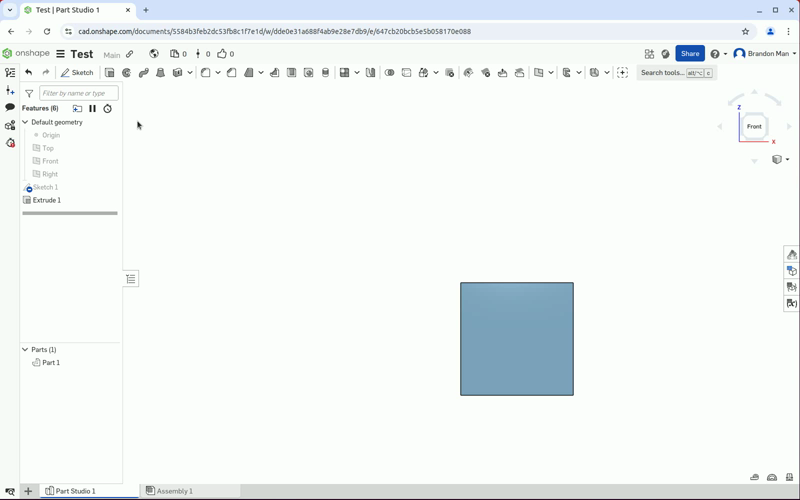
mouse_move(73, 189)
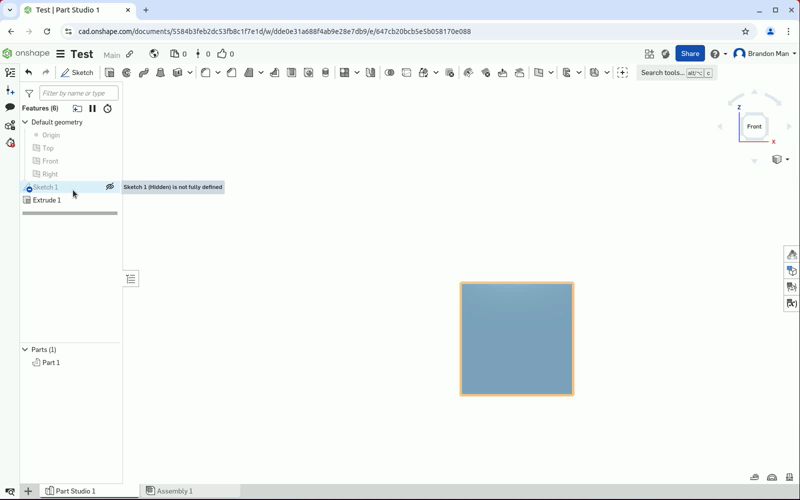
click(73, 189)
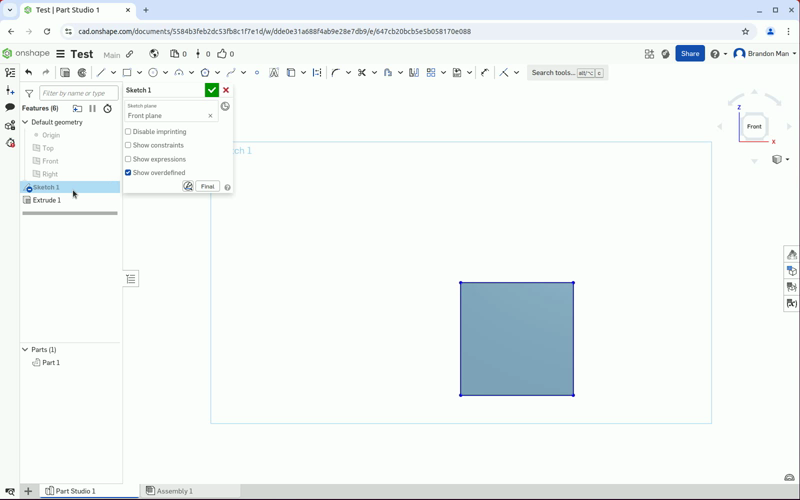
mouse_move(229, 92)
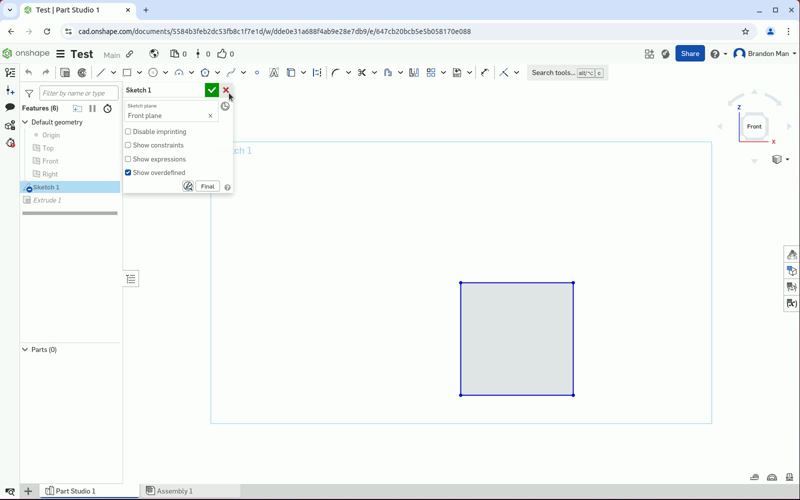
click(229, 92)
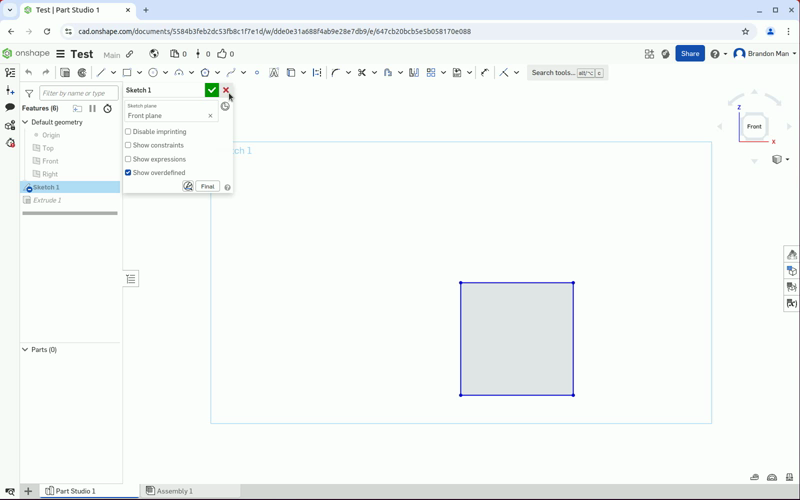
key(shift+s)
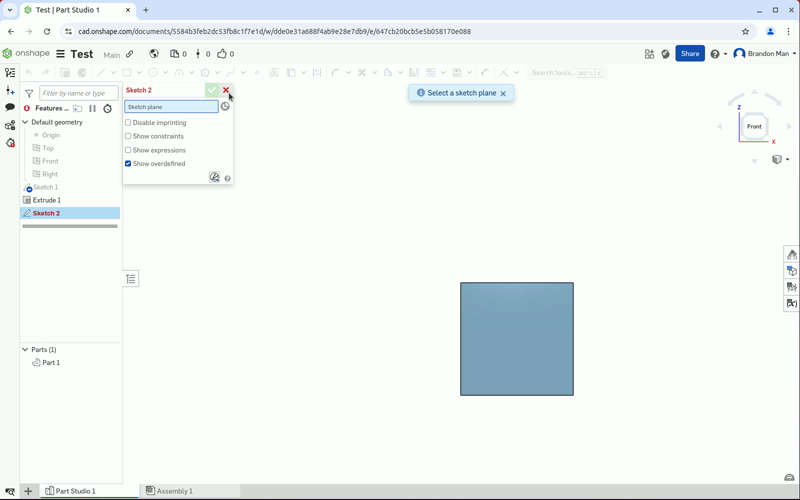
mouse_move(73, 163)
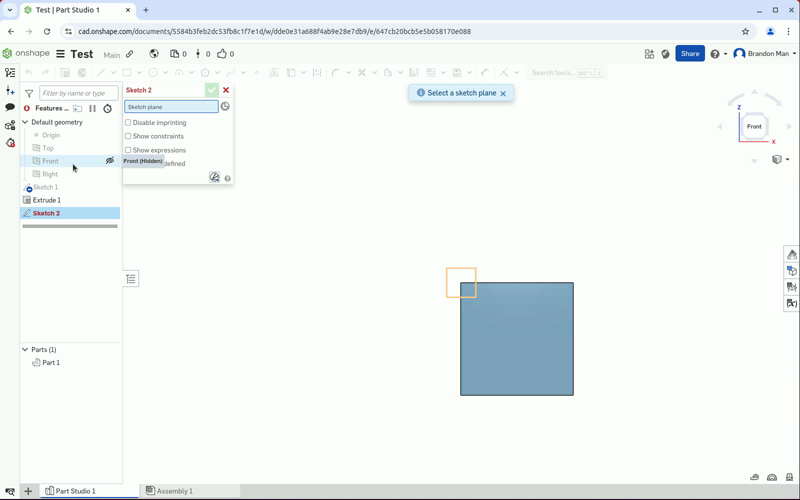
click(73, 163)
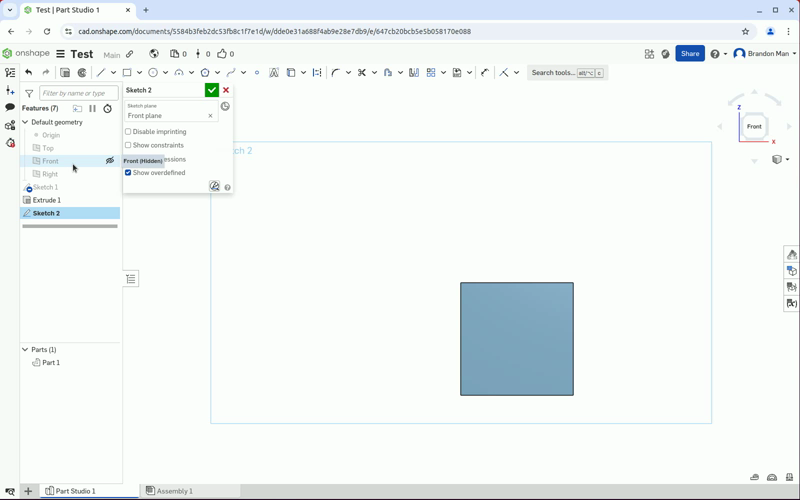
mouse_move(73, 352)
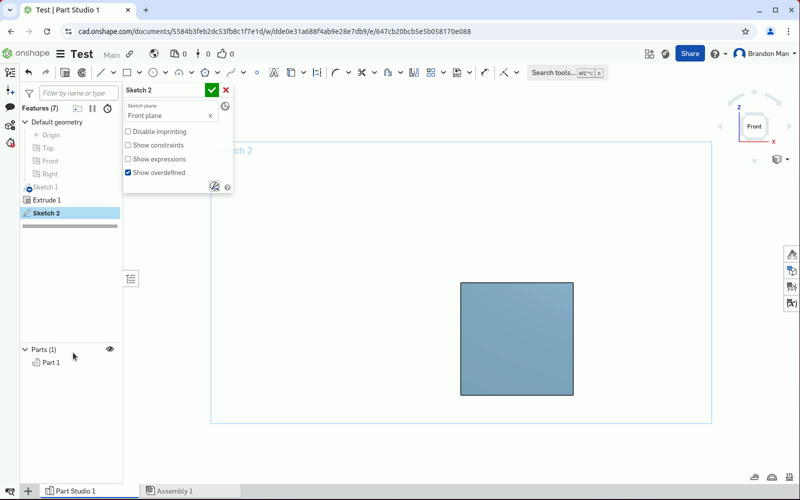
key(y)
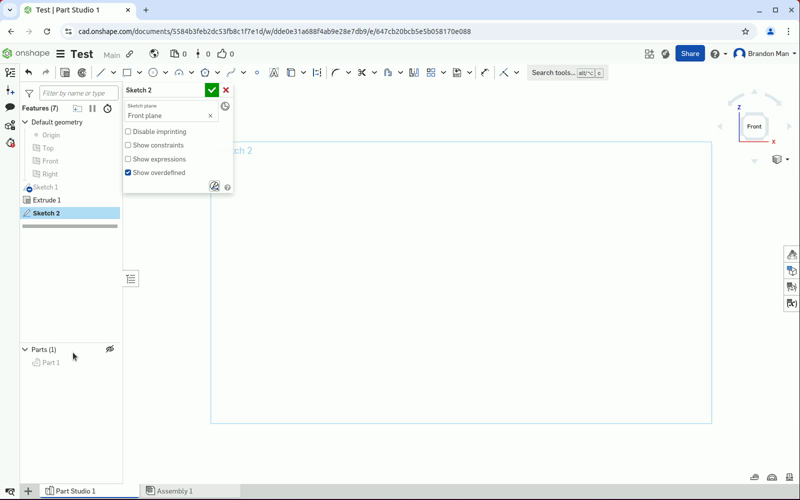
key(l)
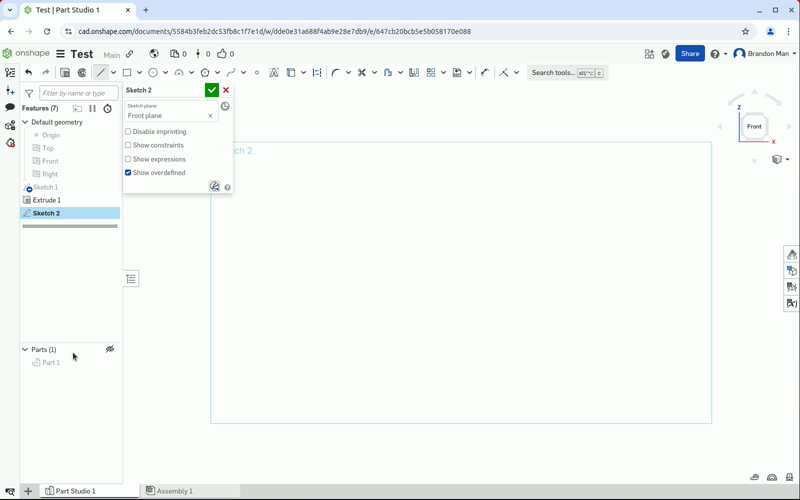
key_down(shift)
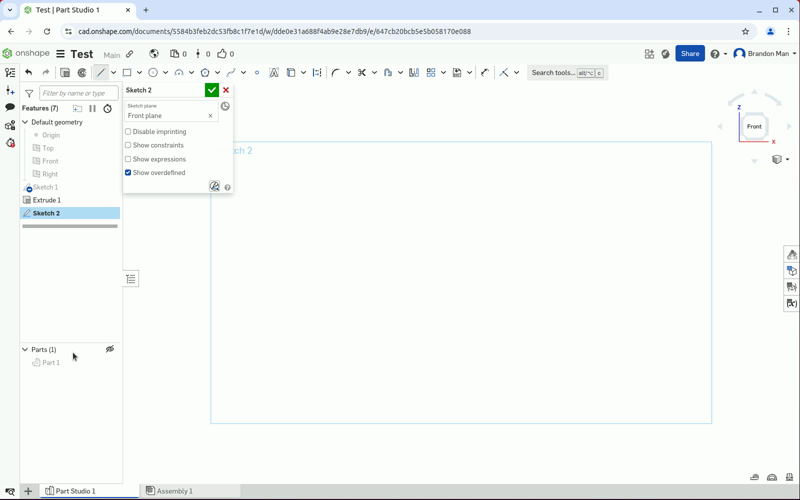
mouse_move(460, 282)
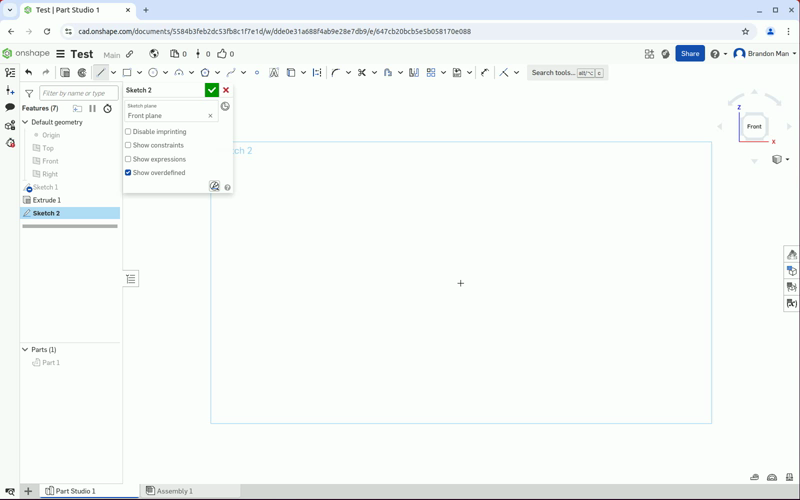
click(460, 282)
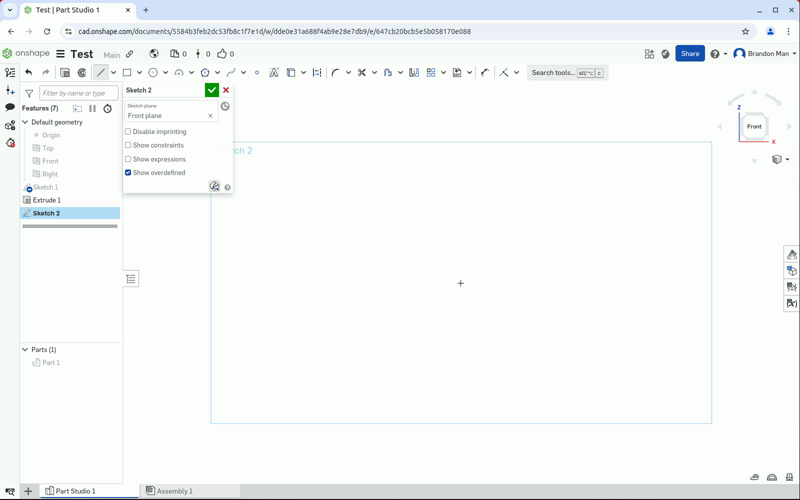
key_up(shift)
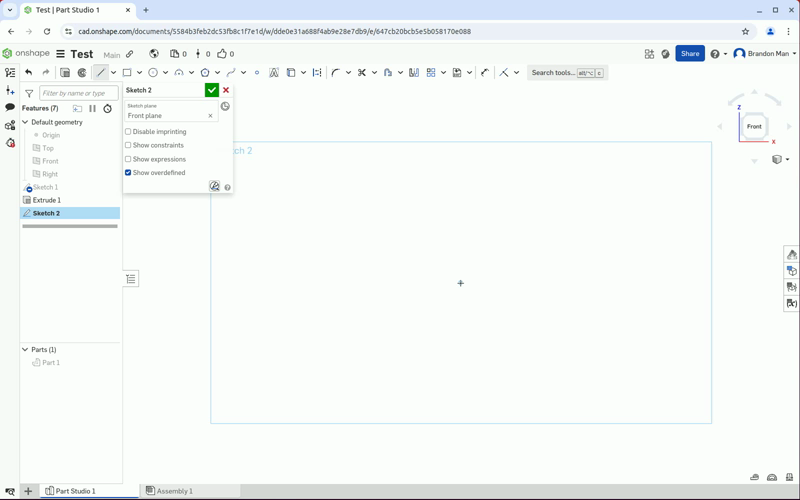
key_down(shift)
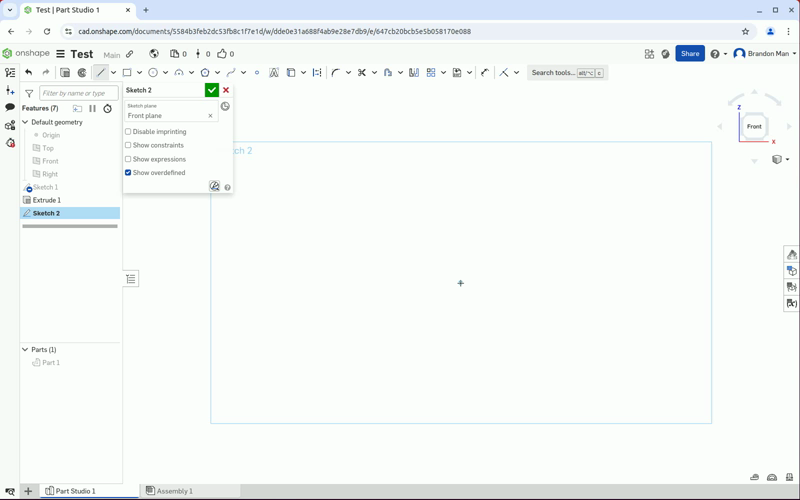
mouse_move(573, 282)
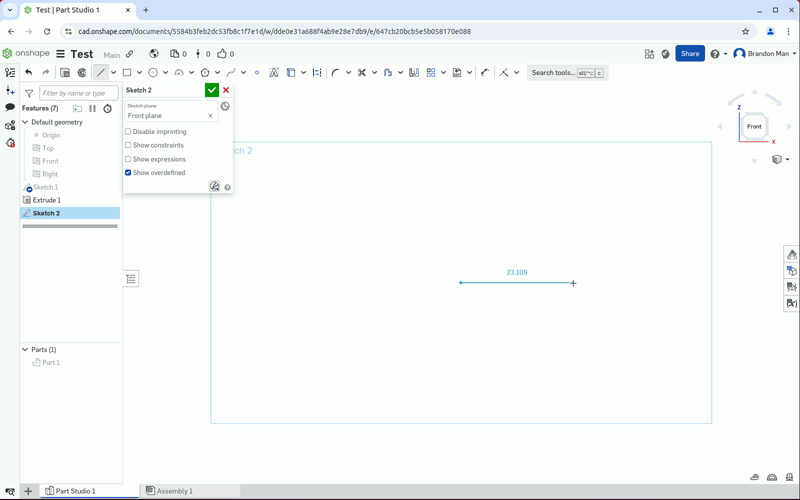
click(573, 282)
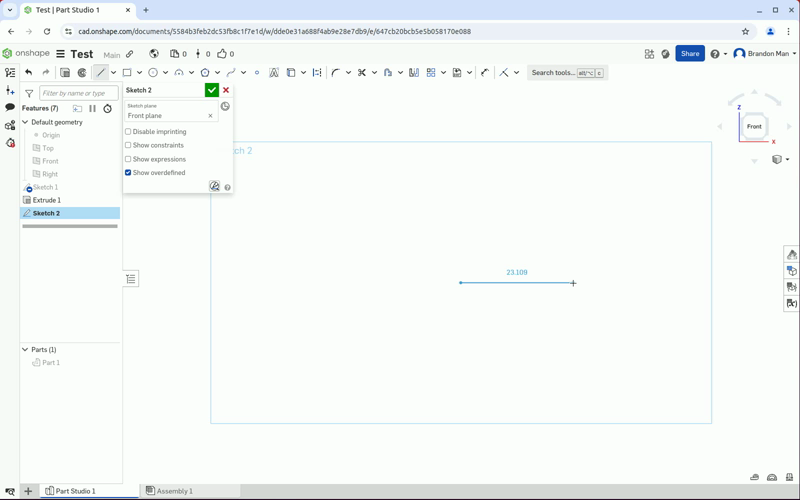
key_up(shift)
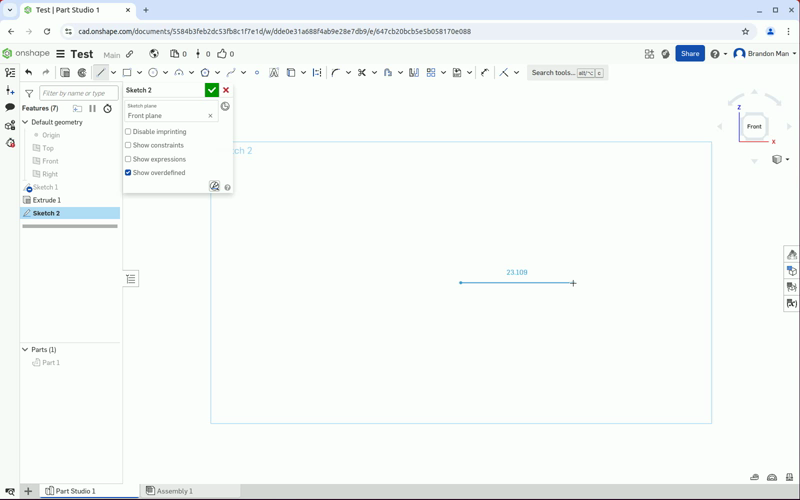
key_down(shift)
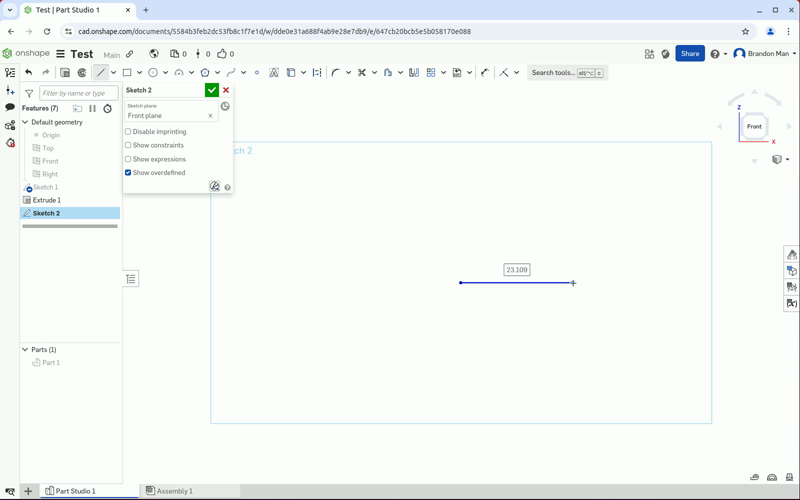
mouse_move(517, 226)
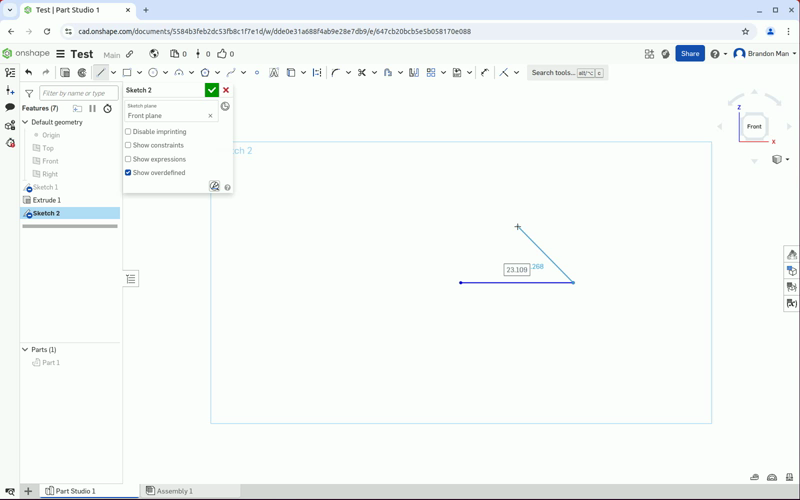
click(517, 226)
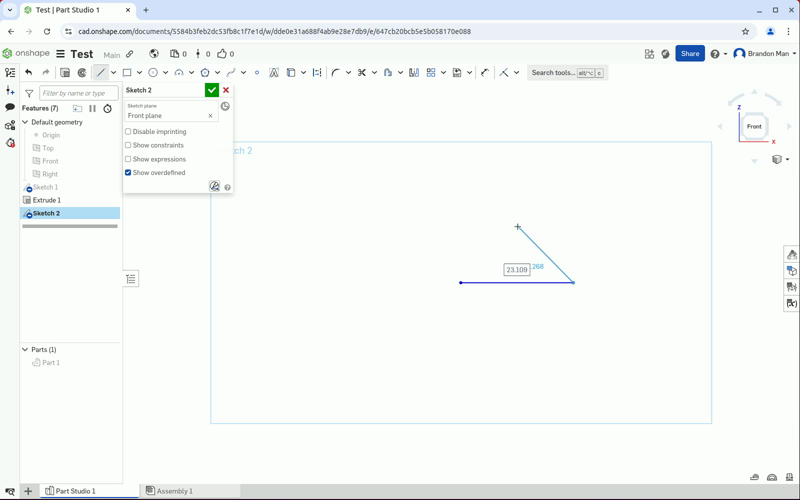
key_up(shift)
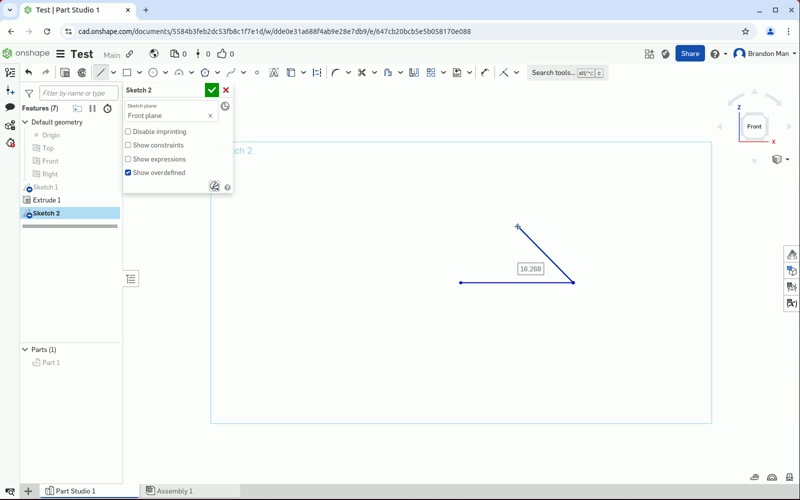
key_down(shift)
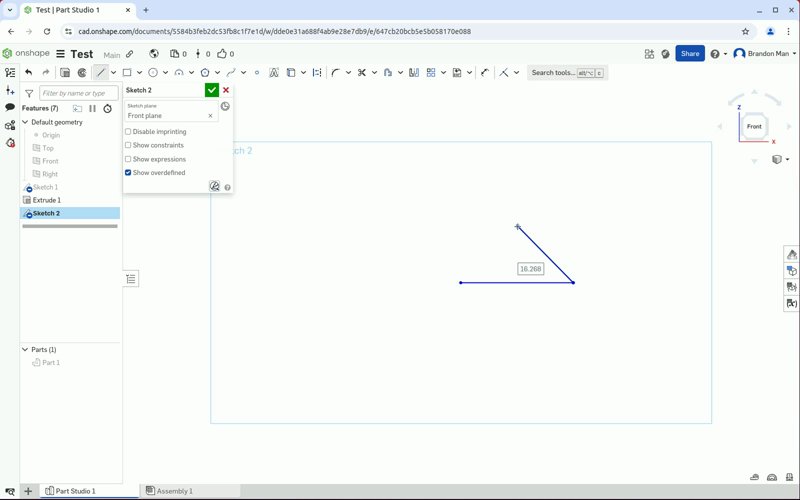
mouse_move(460, 282)
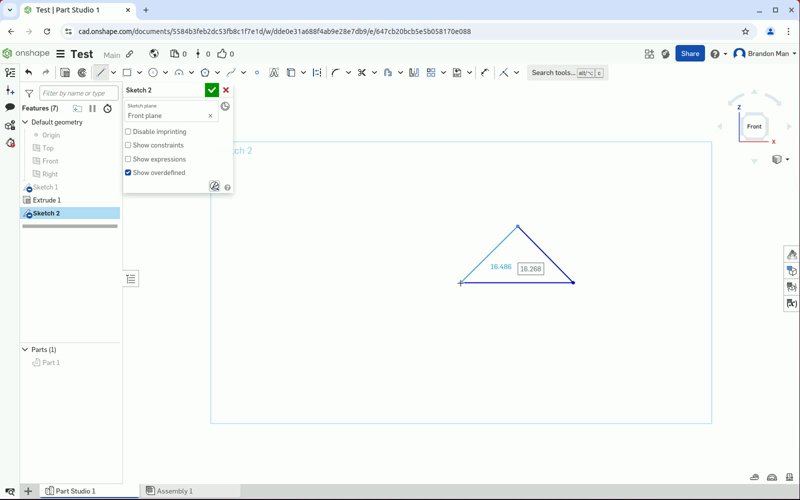
key_up(shift)
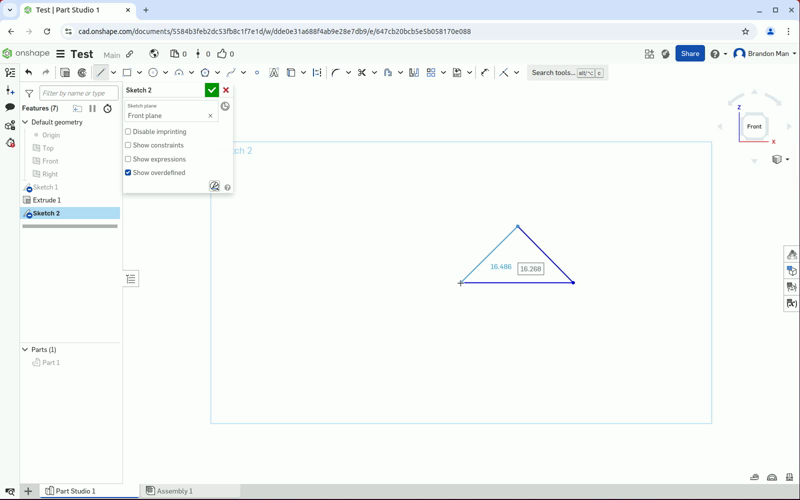
click(460, 282)
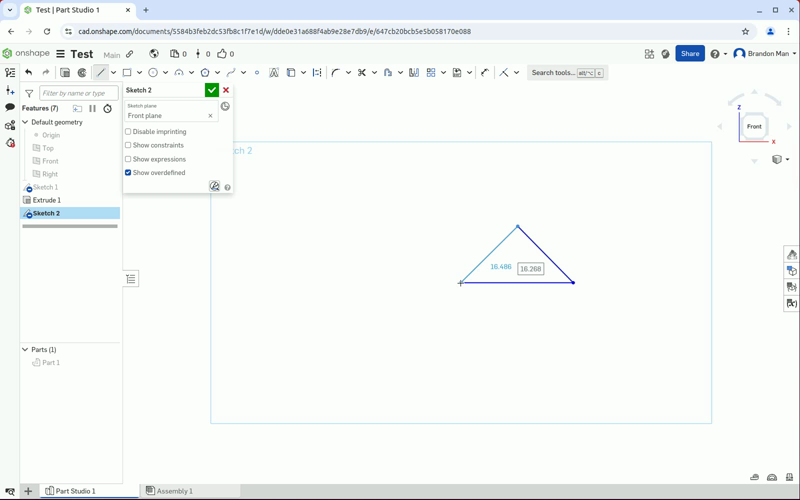
key(esc)
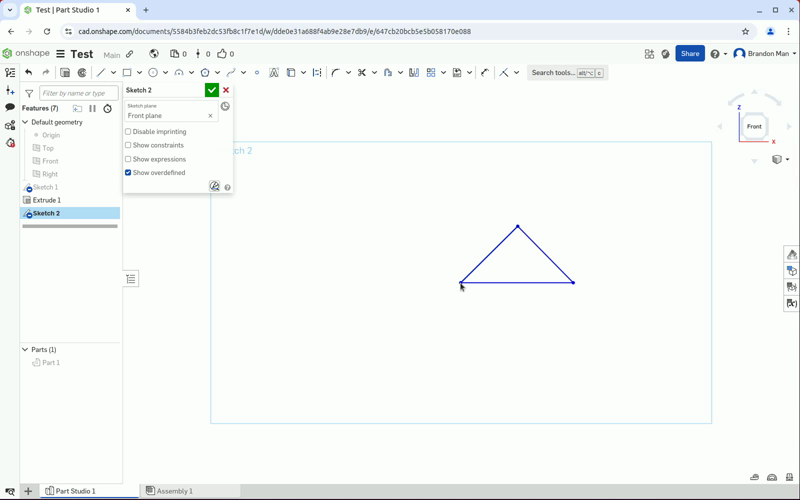
mouse_move(543, 271)
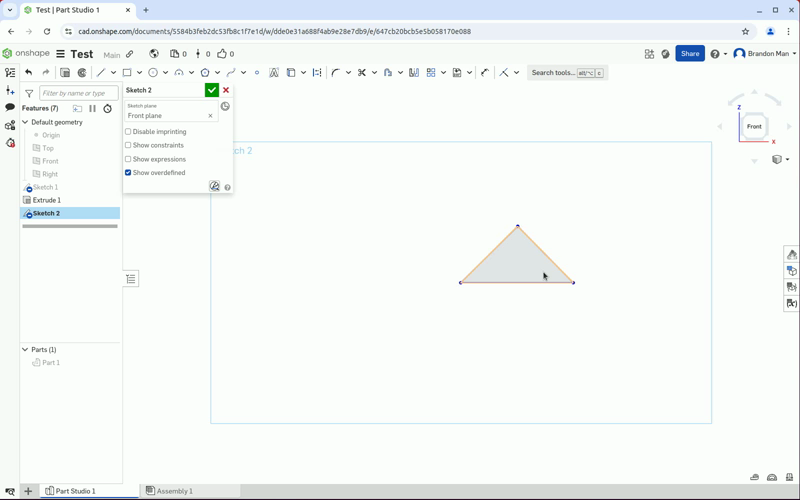
click(543, 271)
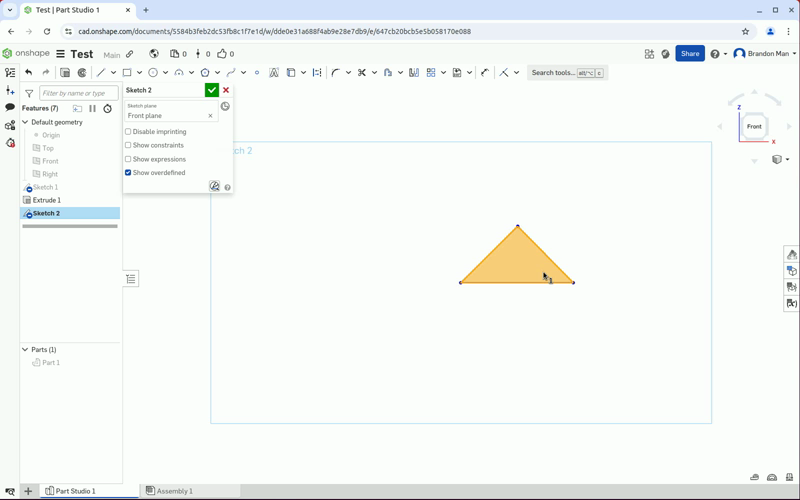
mouse_move(73, 352)
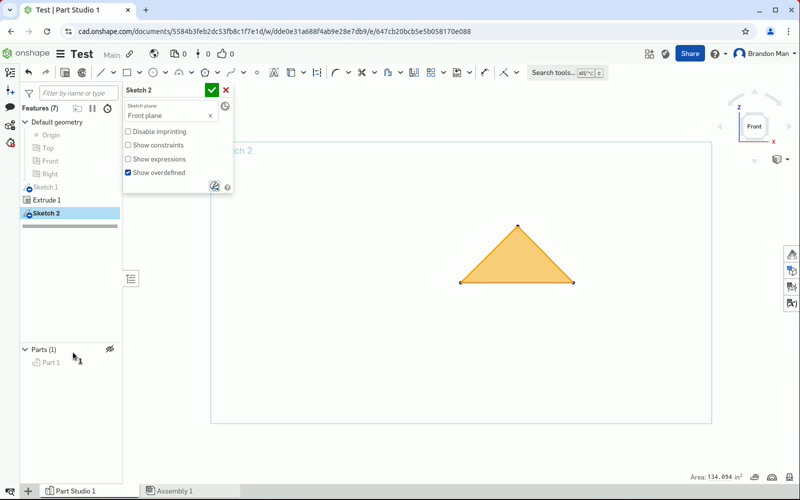
key(shift+y)
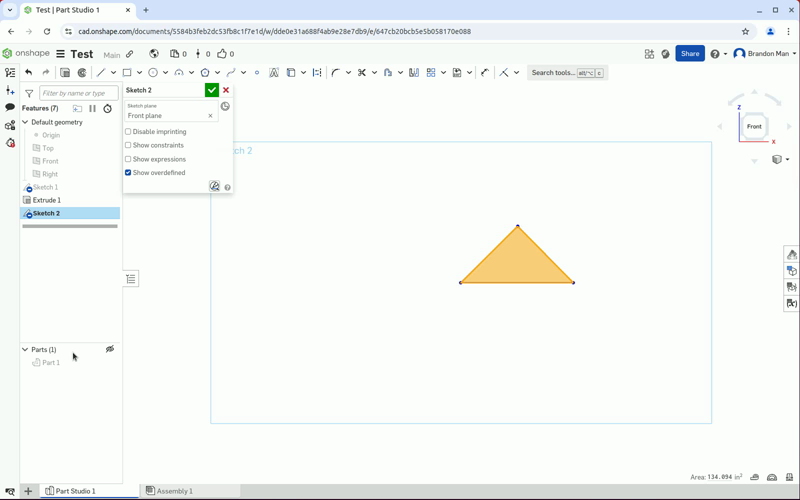
key(shift+e)
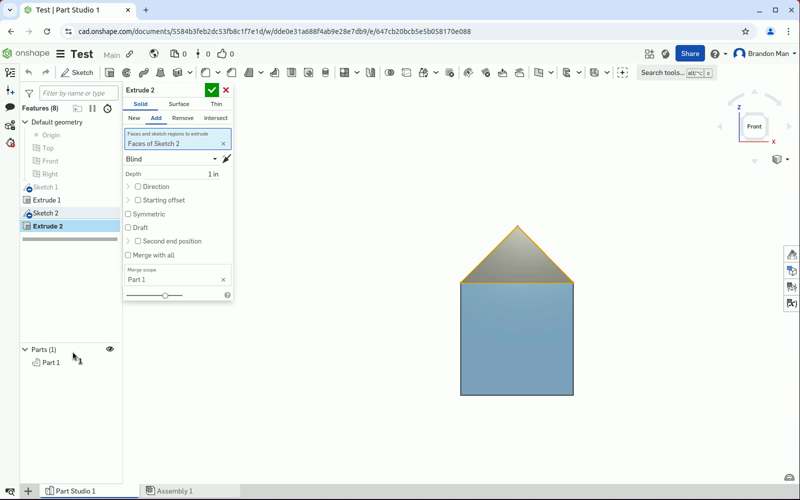
mouse_move(143, 106)
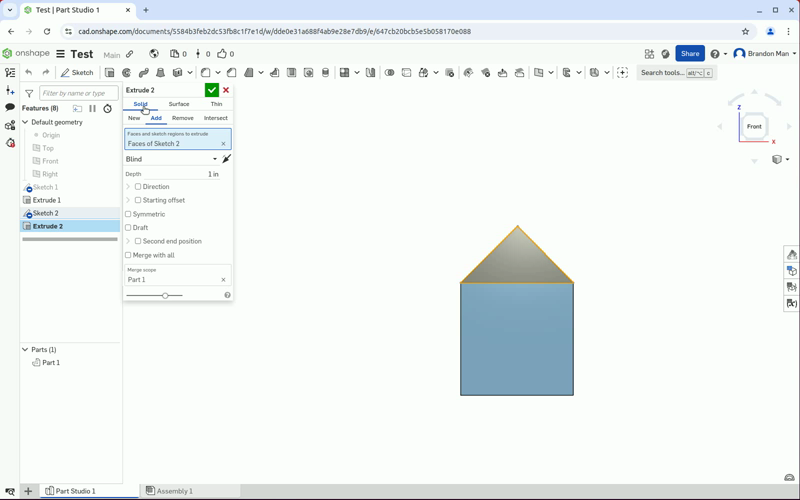
click(143, 106)
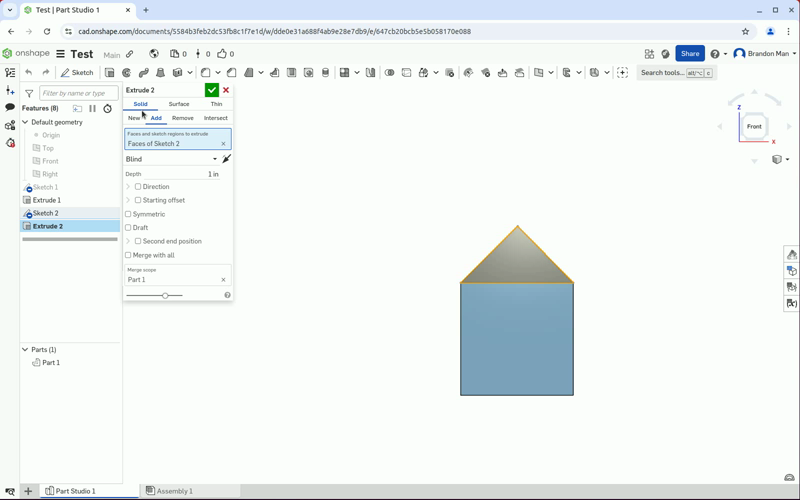
mouse_move(137, 120)
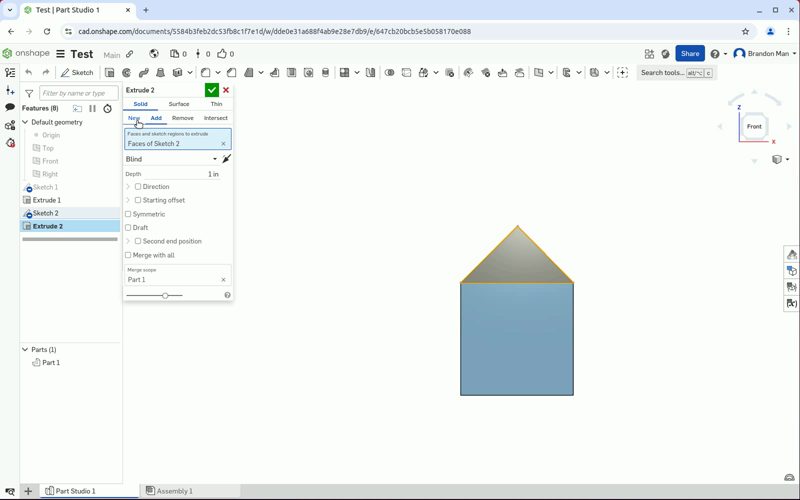
click(137, 120)
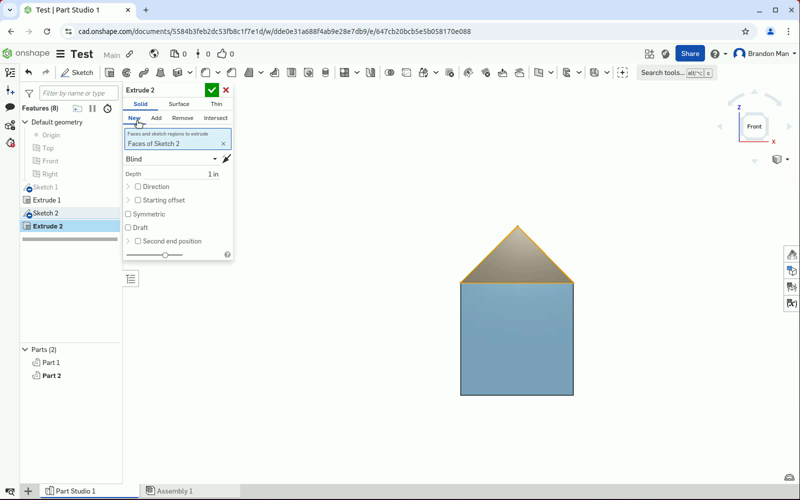
key(tab, 4)
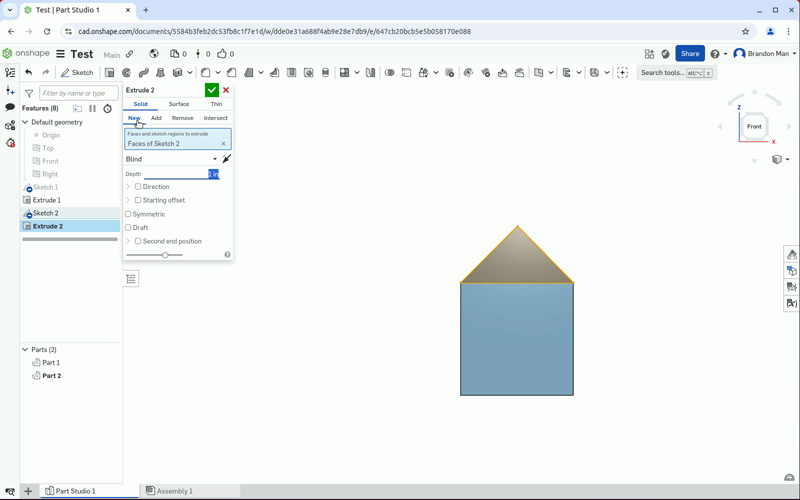
text(0.963)
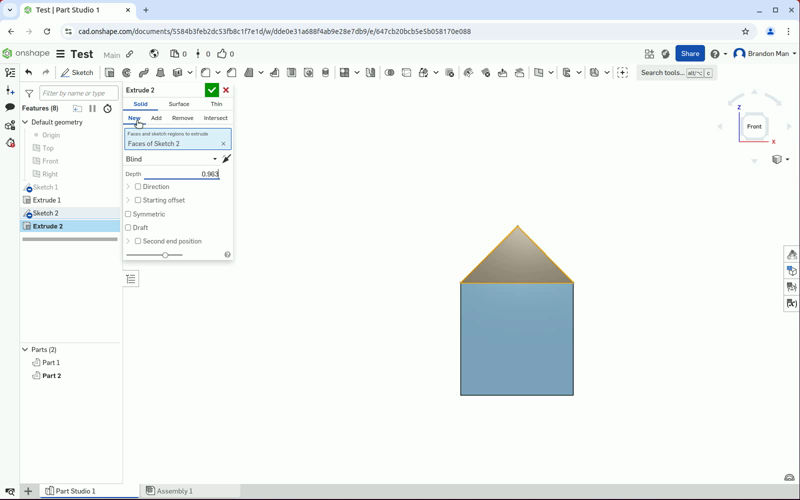
key(enter)
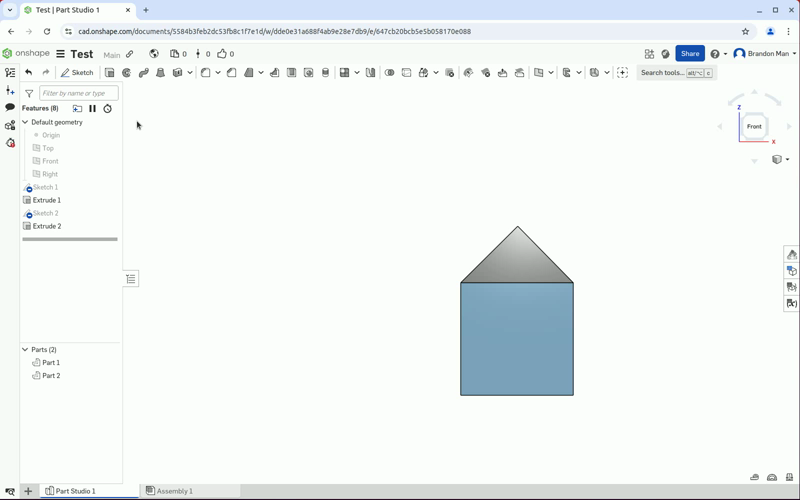
key(shift+h)
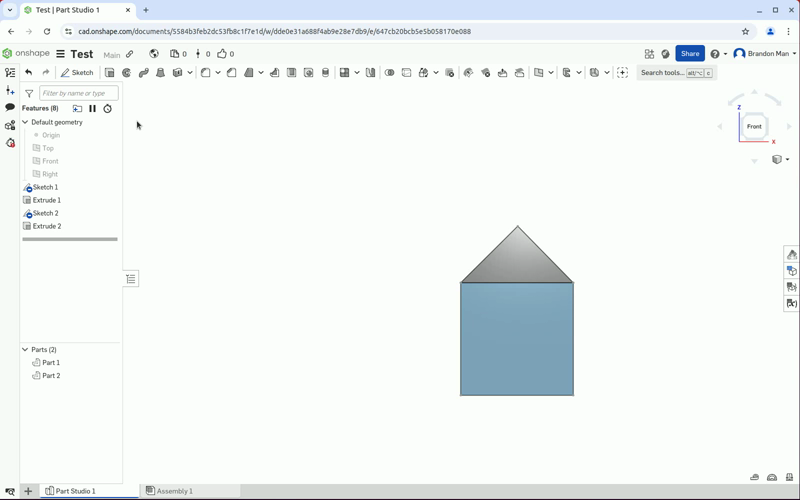
key(shift+h)
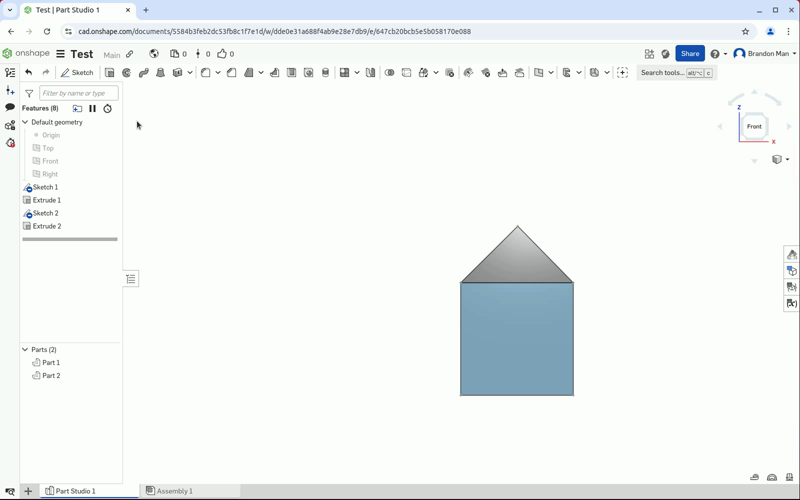
key(shift+7)
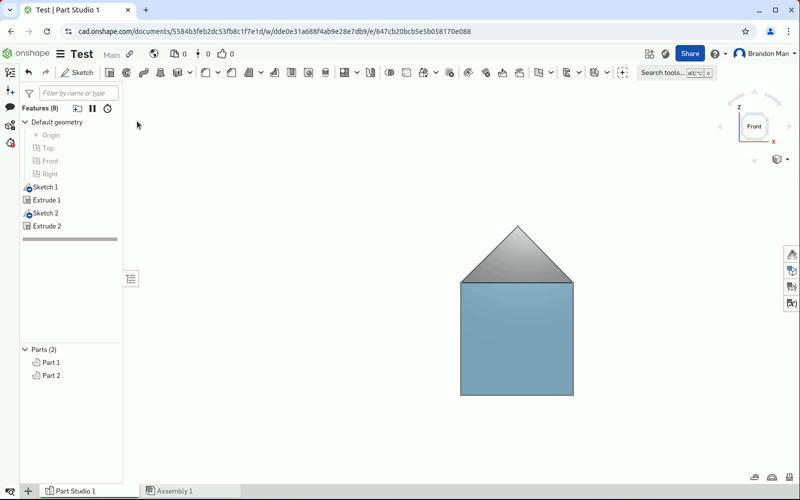
key(left, 2)
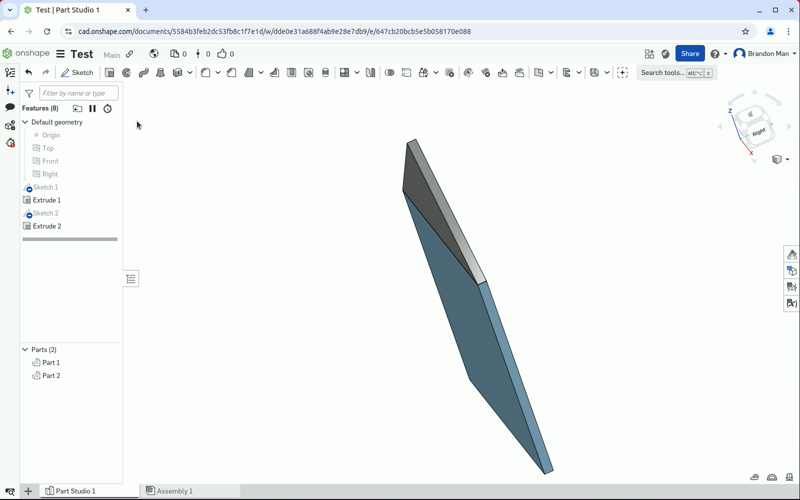
key(down, 2)
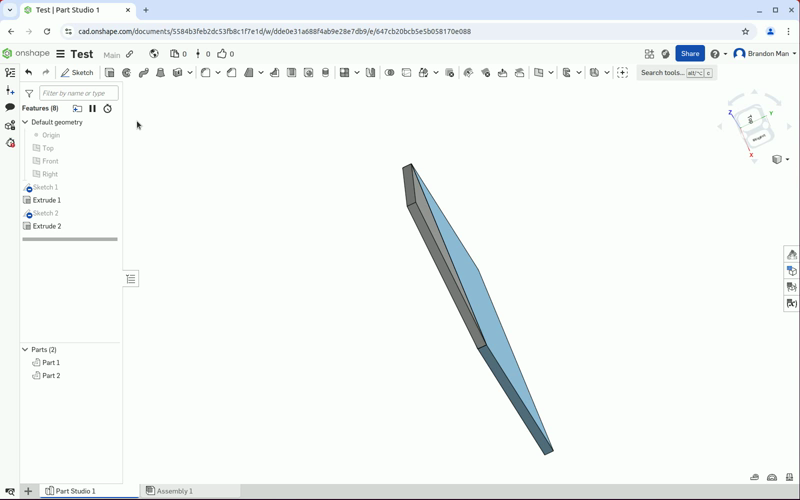
key(up, 2)
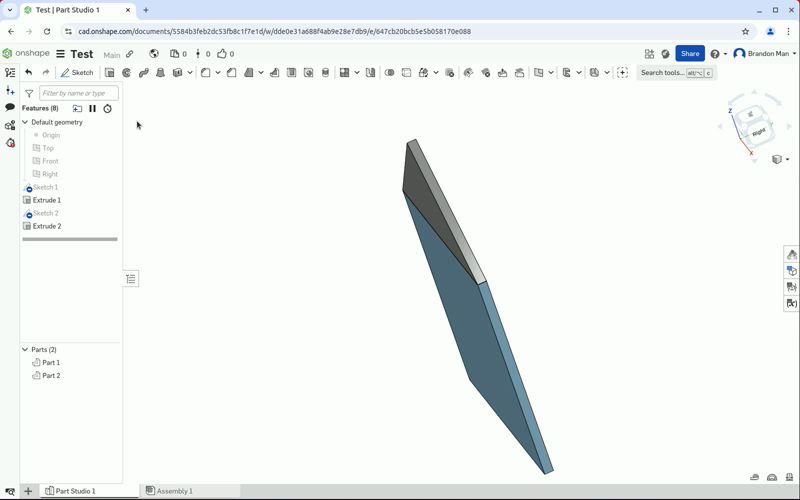
key(right, 2)
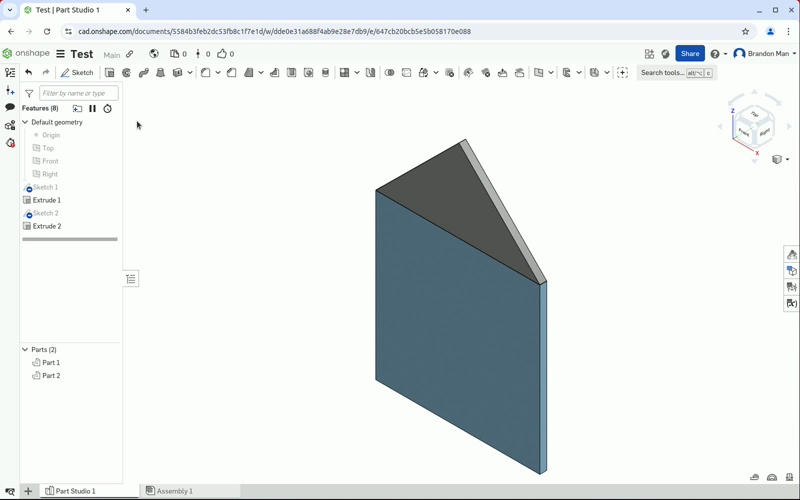
mouse_move(73, 189)
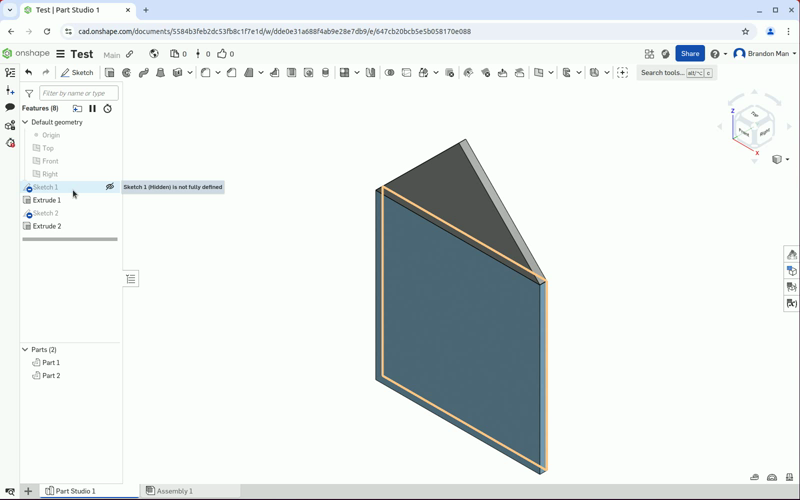
click(73, 189)